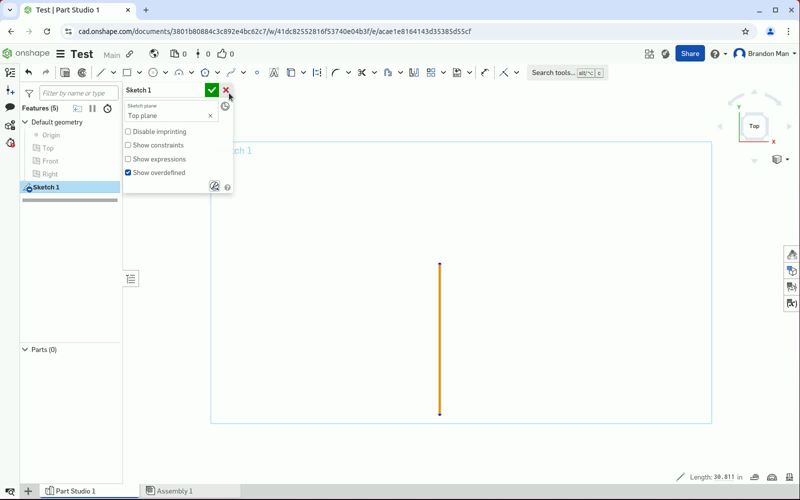
key(shift+h)
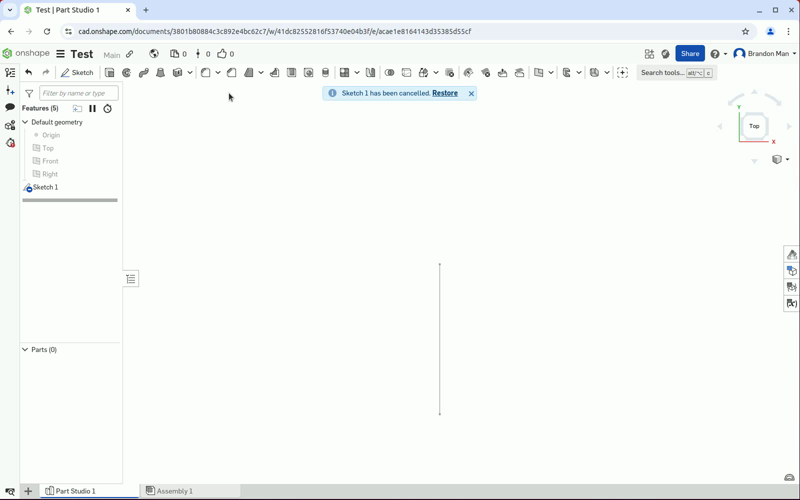
mouse_move(73, 352)
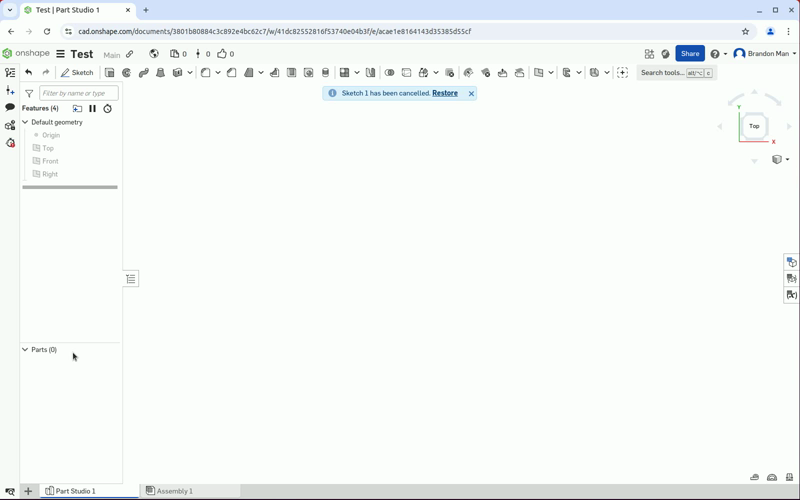
key(y)
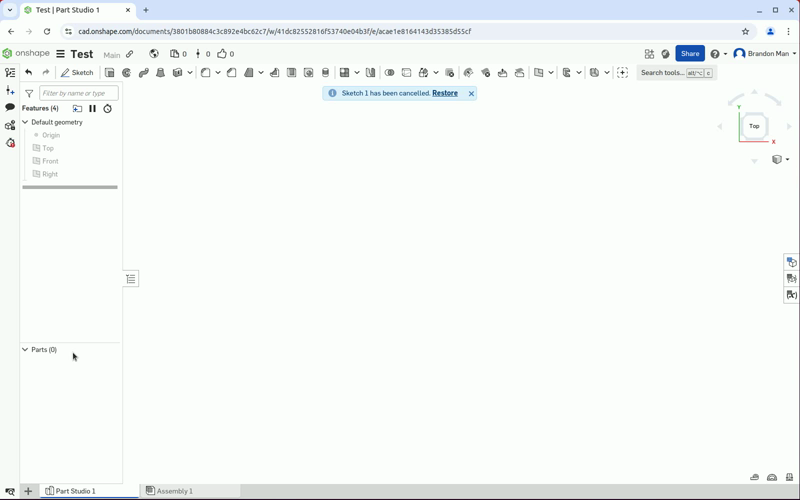
key(shift+p)
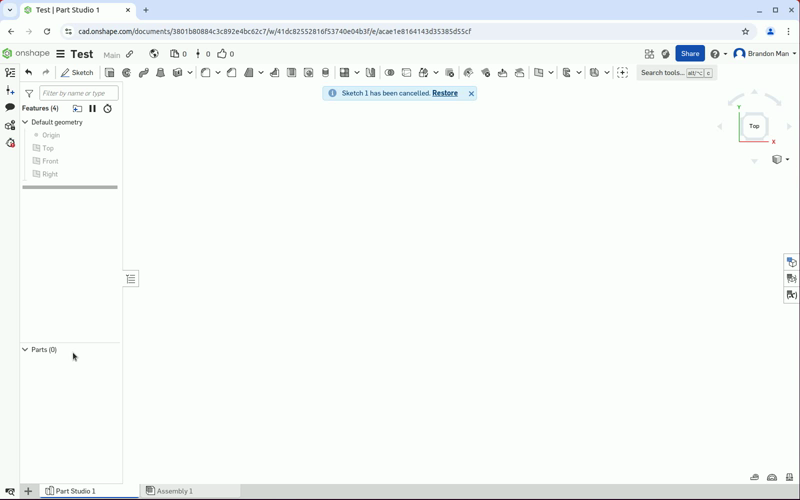
key(space)
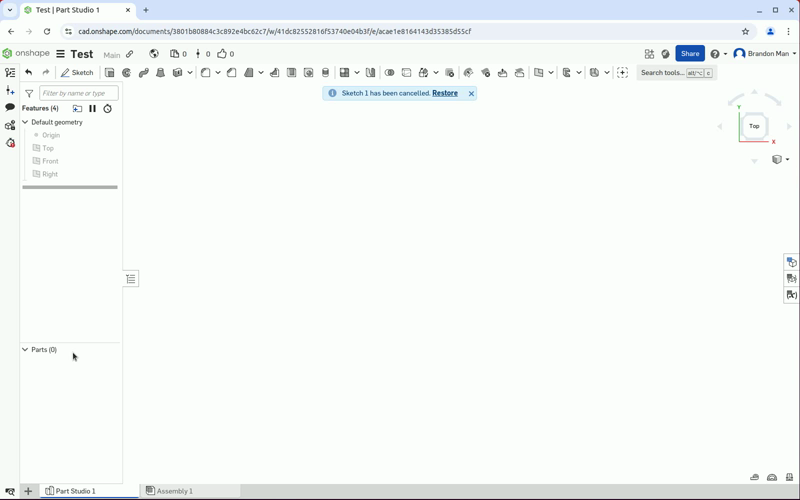
key_down(shift)
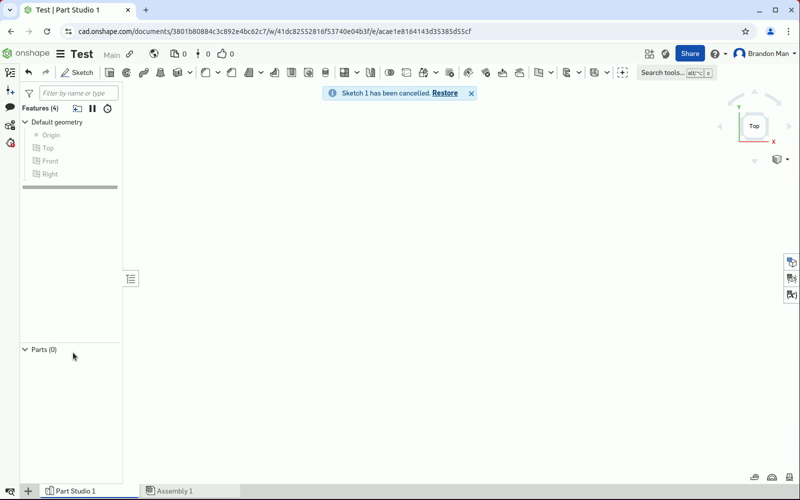
key(up)
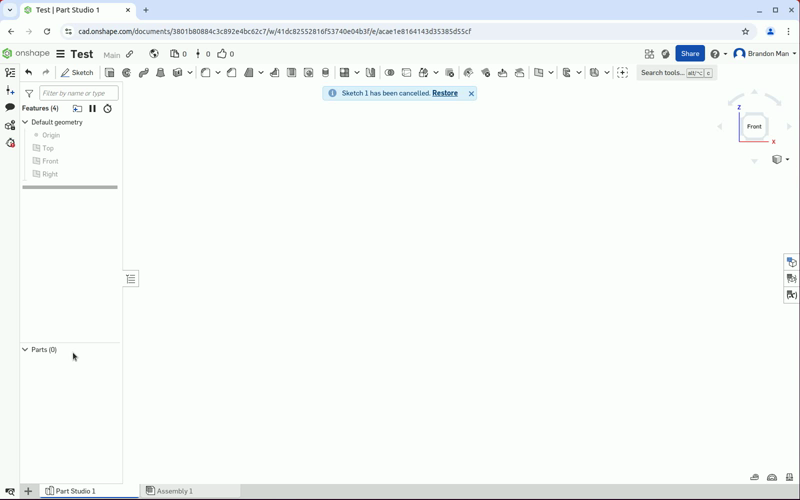
key_up(shift)
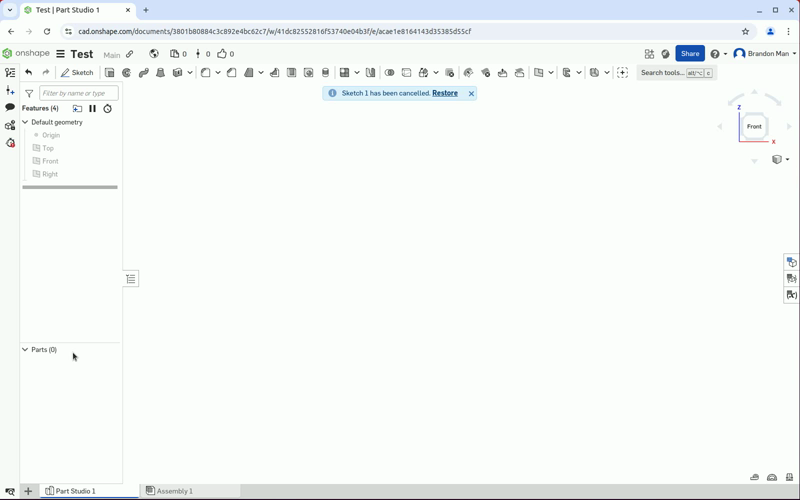
mouse_move(73, 352)
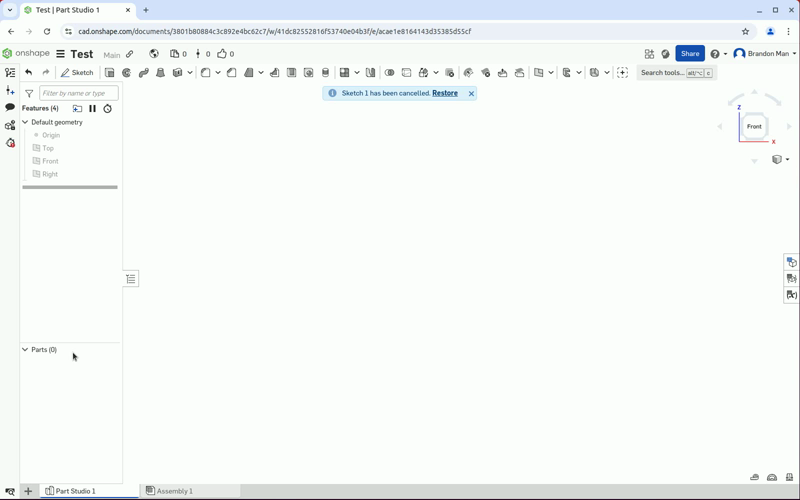
key(shift+y)
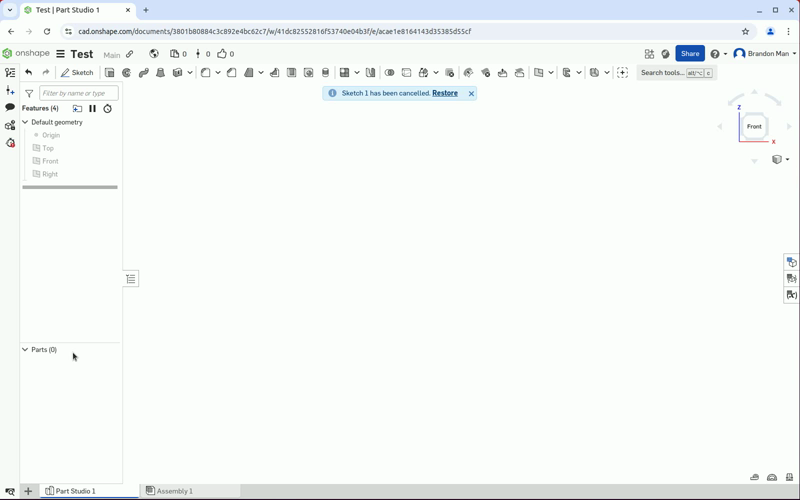
key(shift+s)
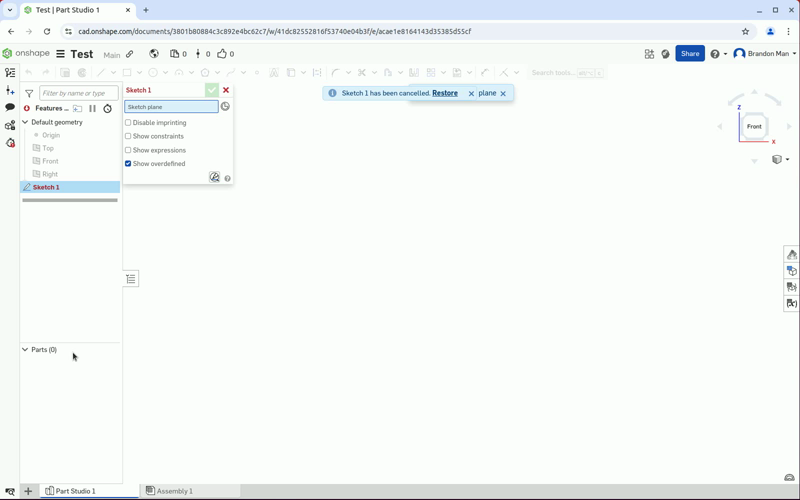
mouse_move(73, 163)
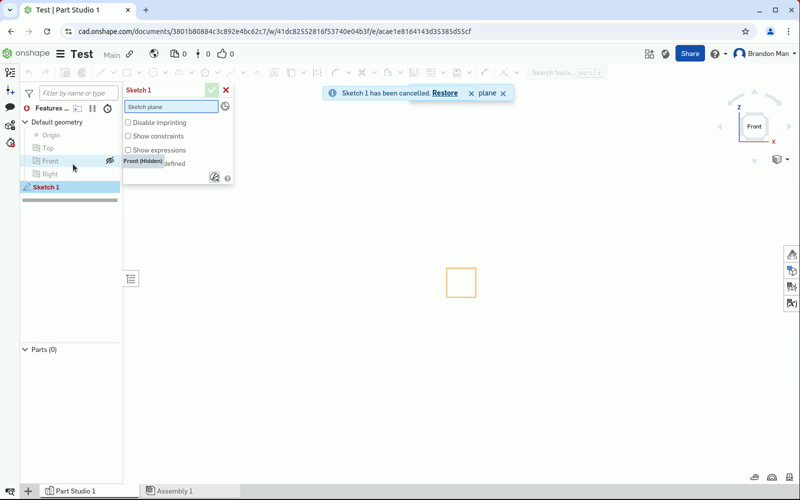
click(73, 163)
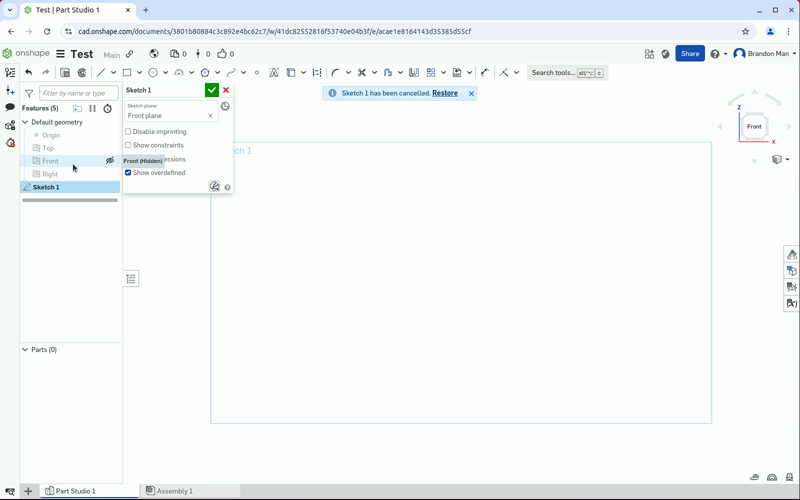
mouse_move(73, 352)
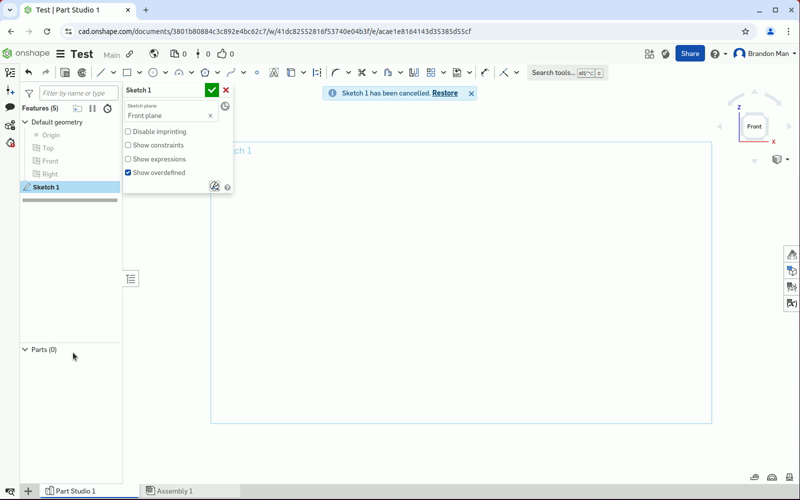
key(y)
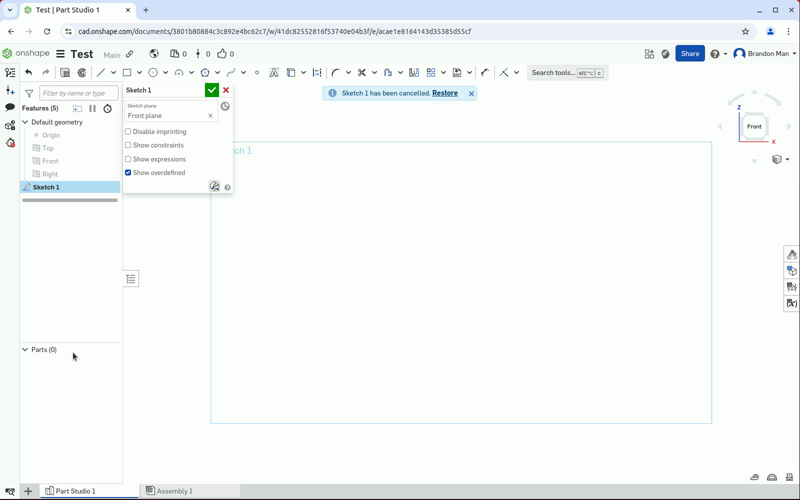
key(l)
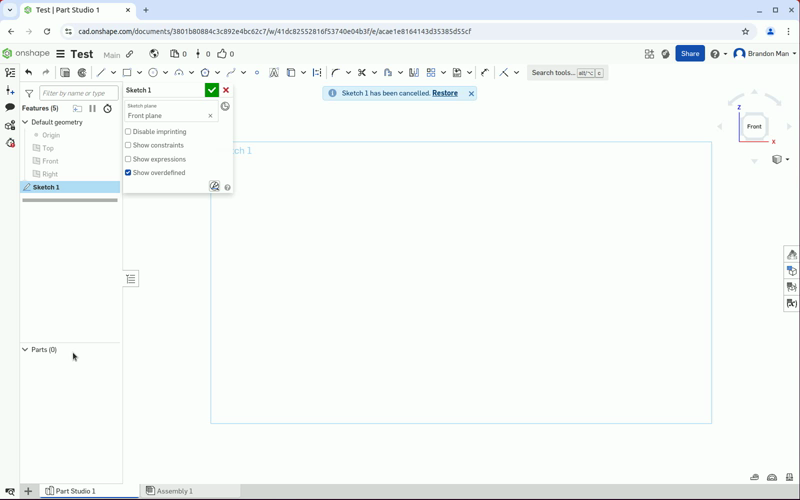
key_down(shift)
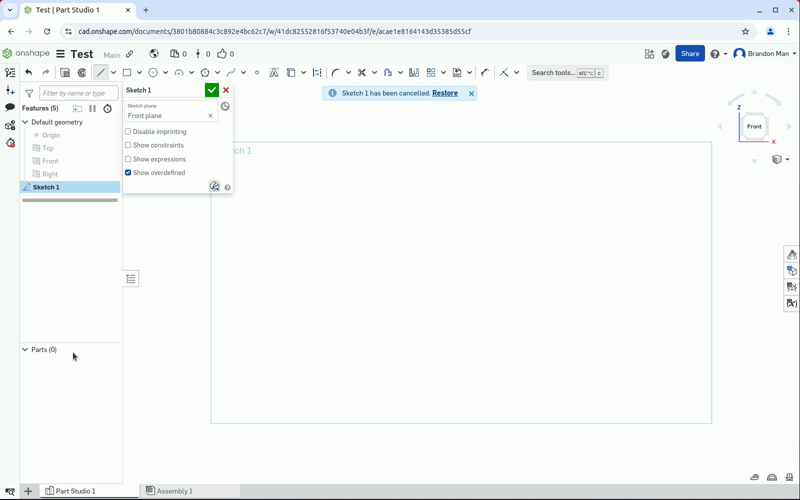
mouse_move(348, 346)
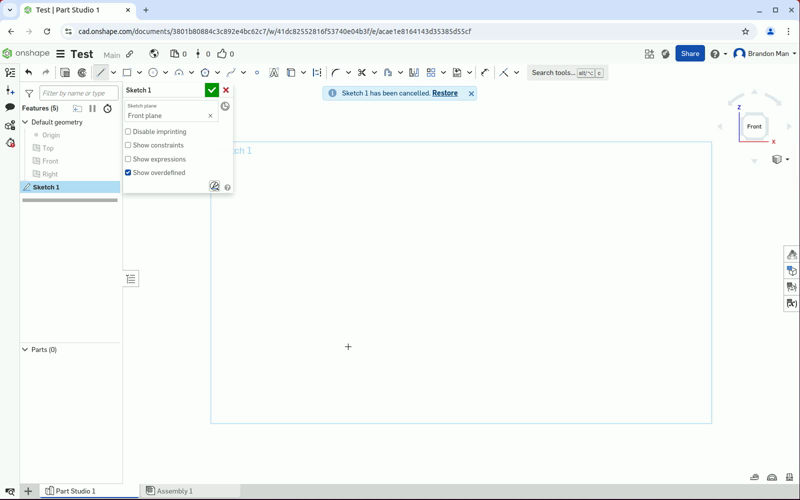
click(348, 346)
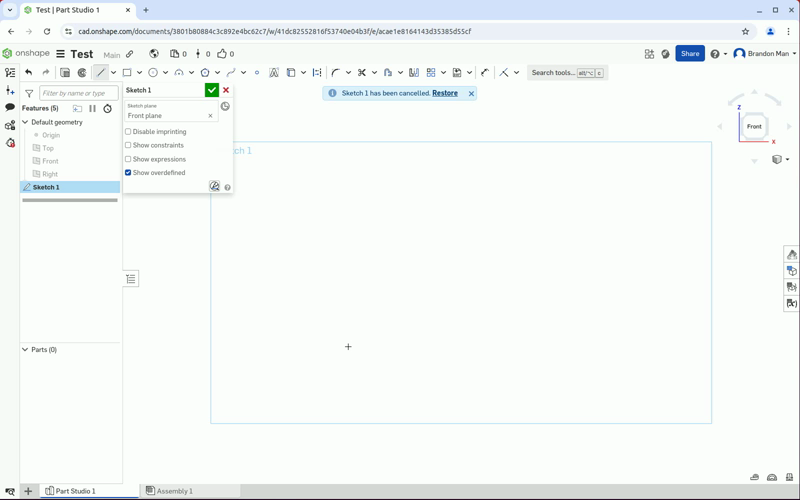
key_up(shift)
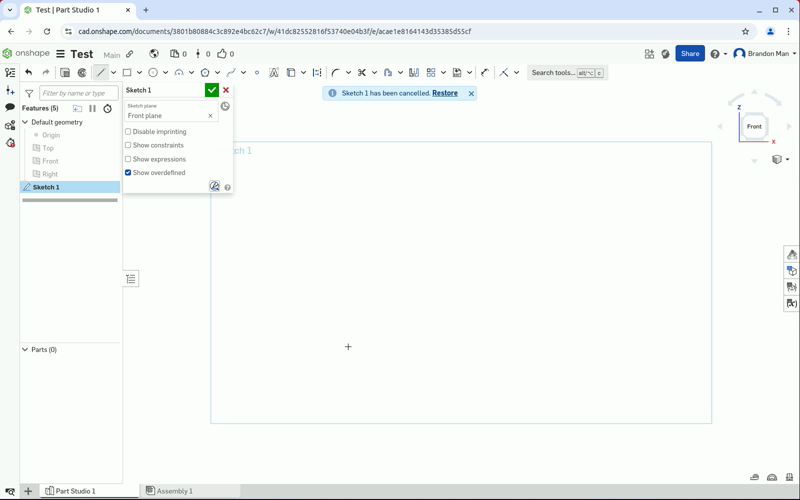
key_down(shift)
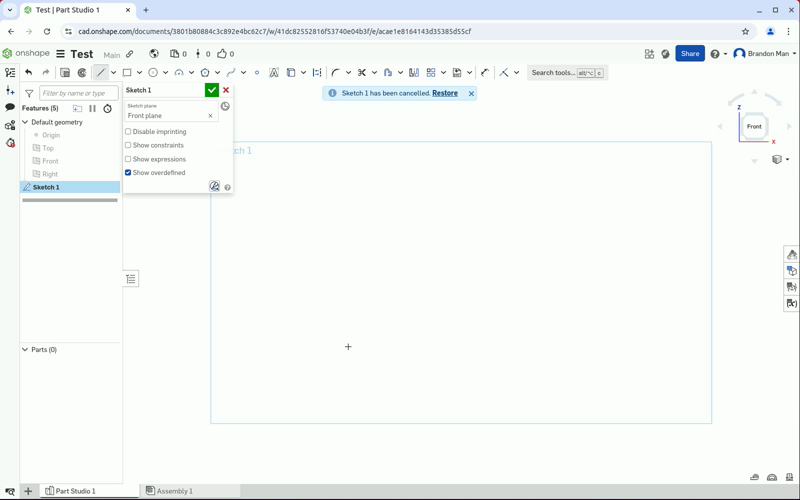
mouse_move(554, 346)
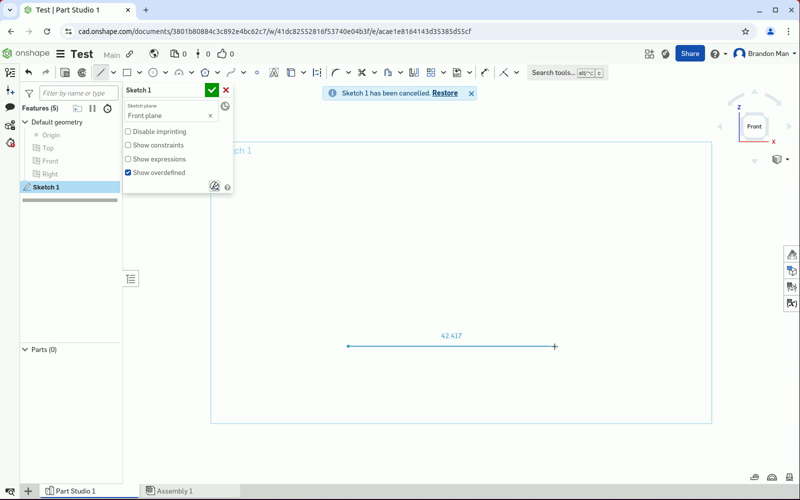
click(554, 346)
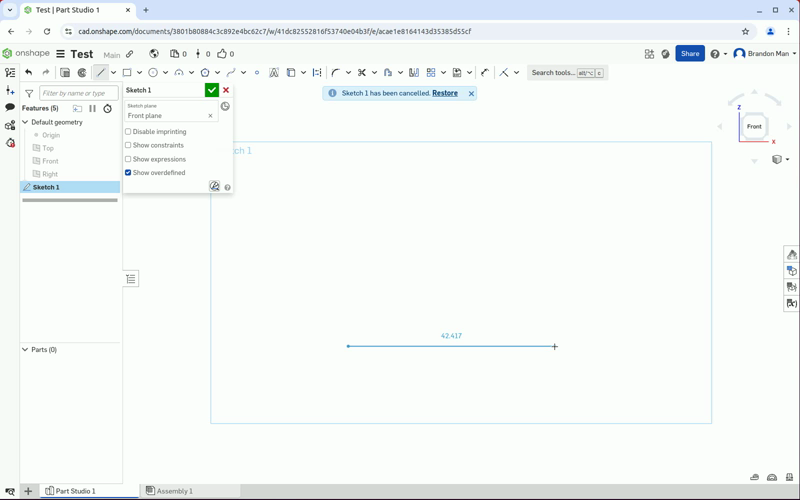
key_up(shift)
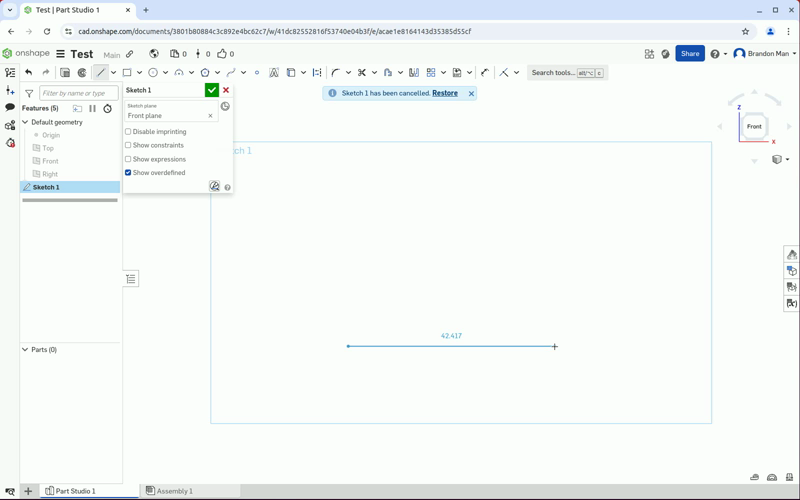
key_down(shift)
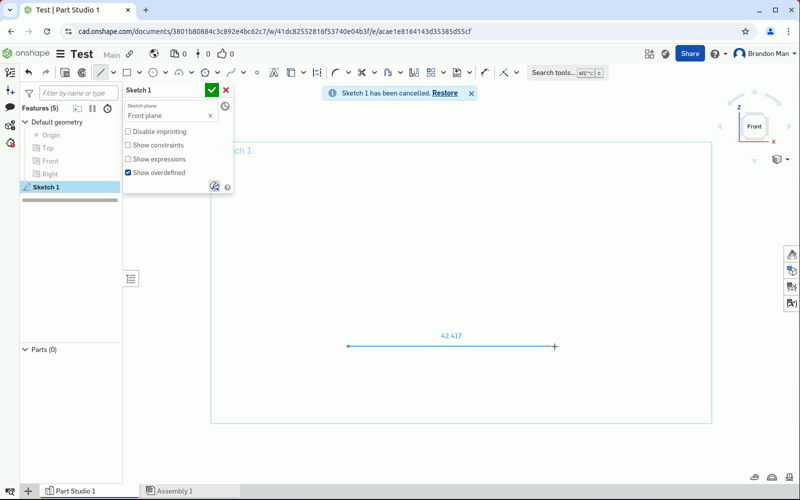
mouse_move(554, 222)
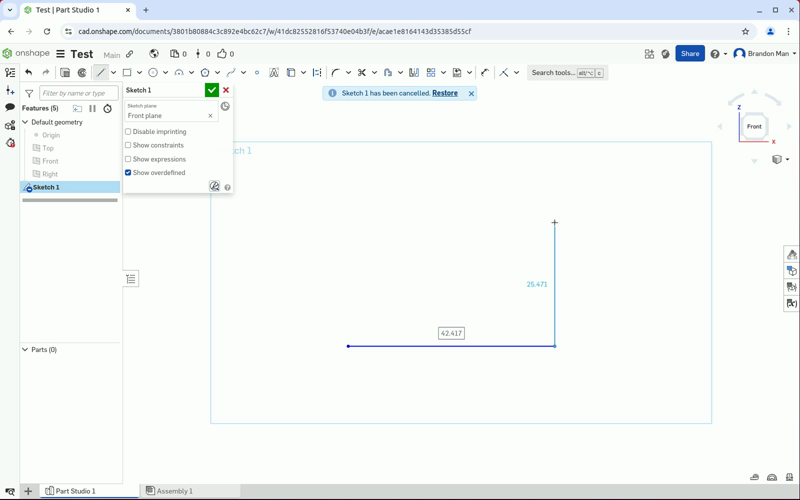
click(554, 222)
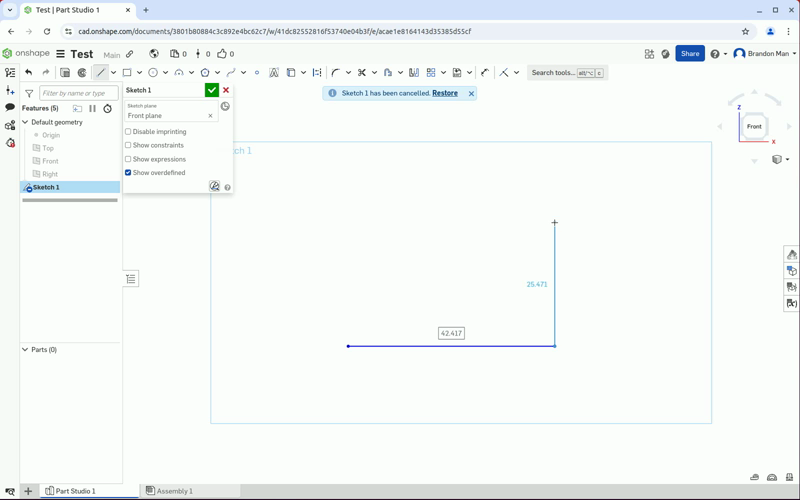
key_up(shift)
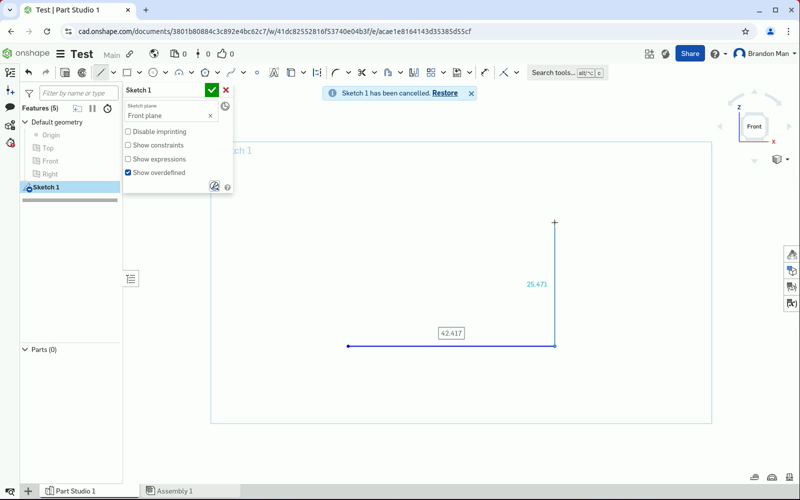
key_down(shift)
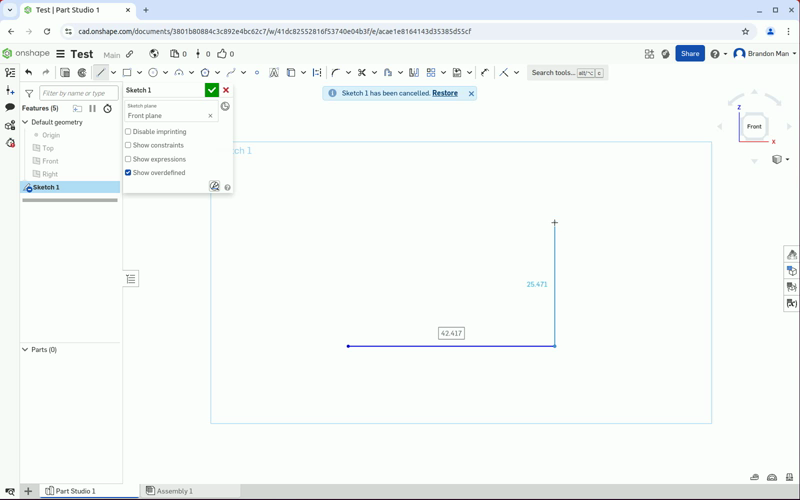
mouse_move(348, 222)
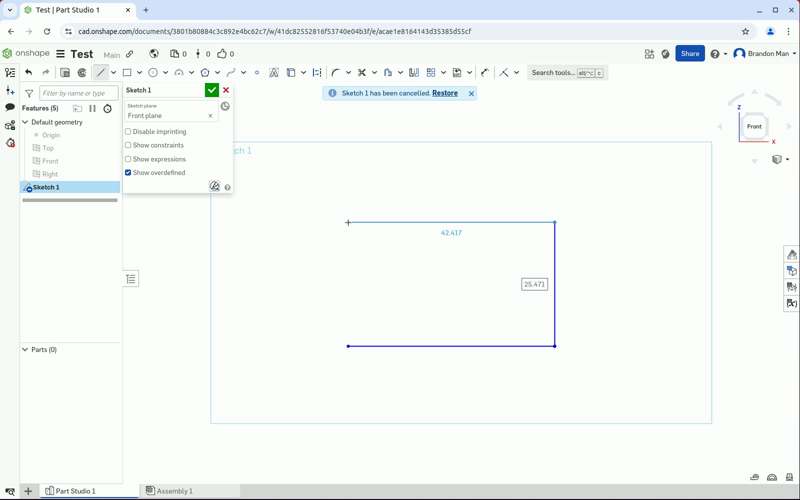
click(348, 222)
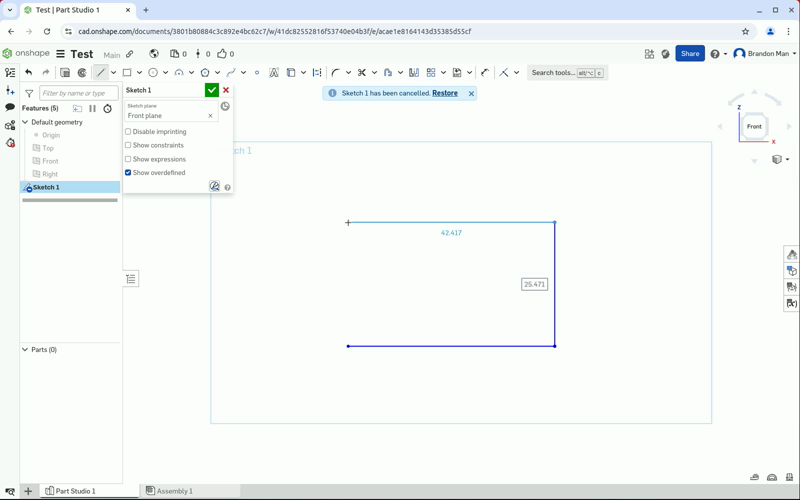
key_up(shift)
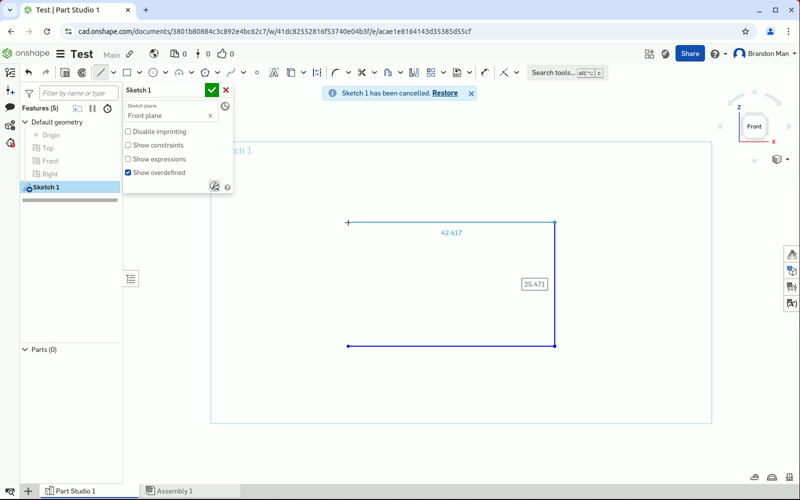
key_down(shift)
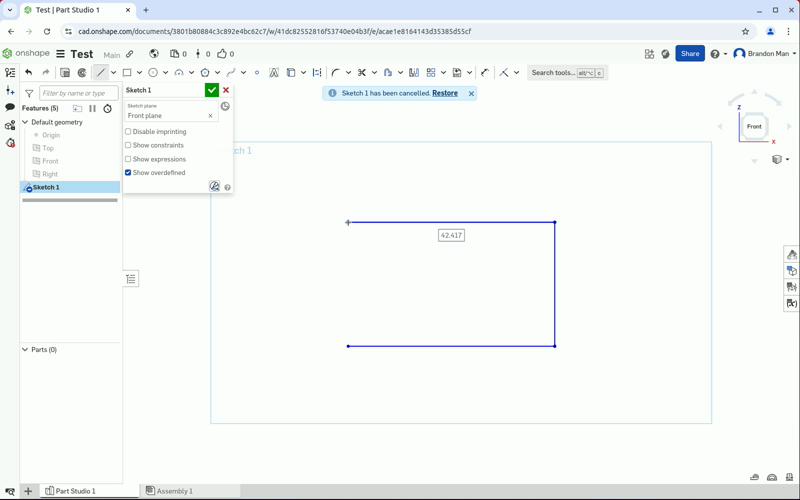
mouse_move(348, 346)
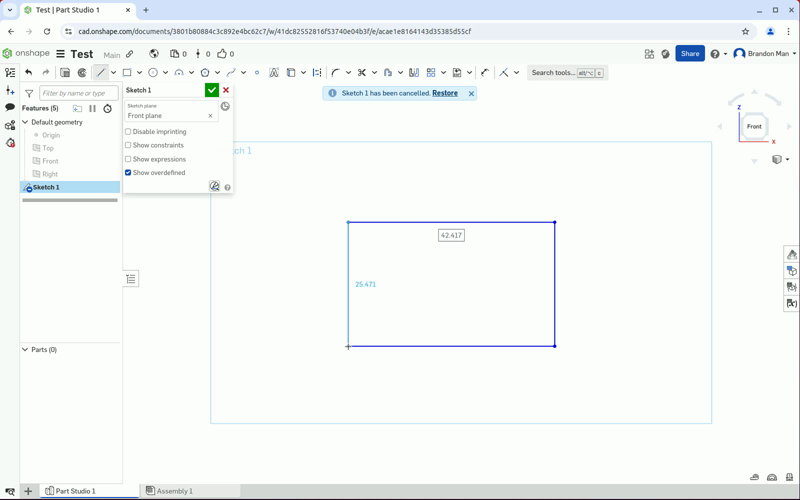
key_up(shift)
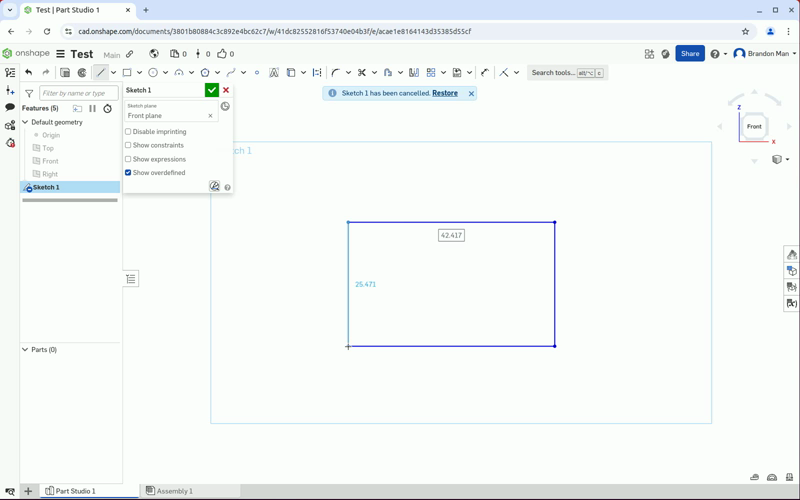
click(348, 346)
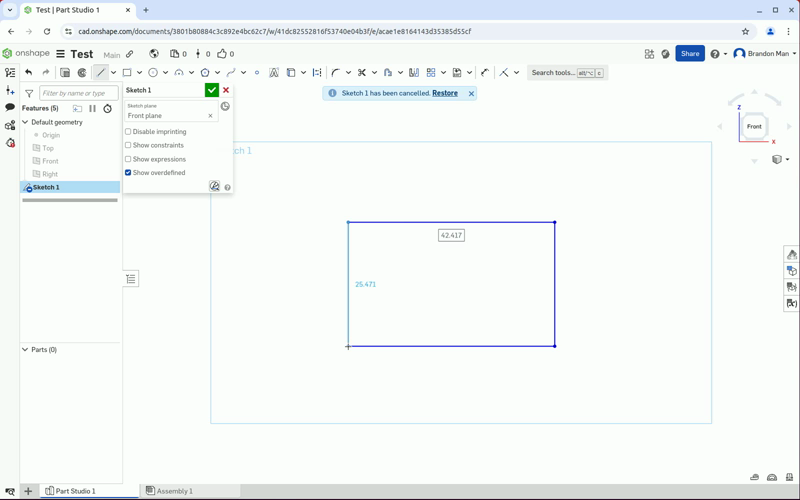
key(esc)
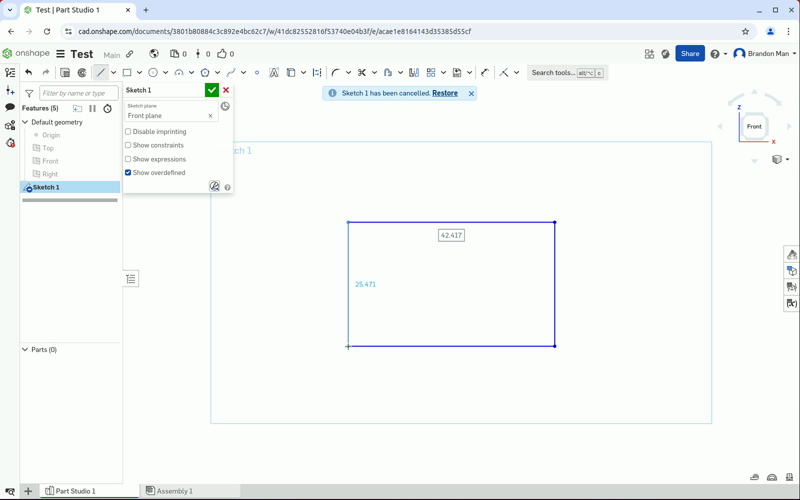
mouse_move(524, 275)
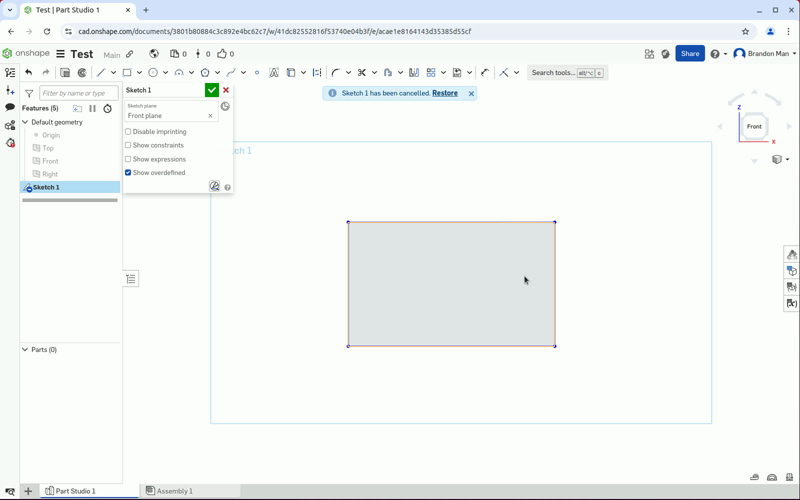
click(524, 275)
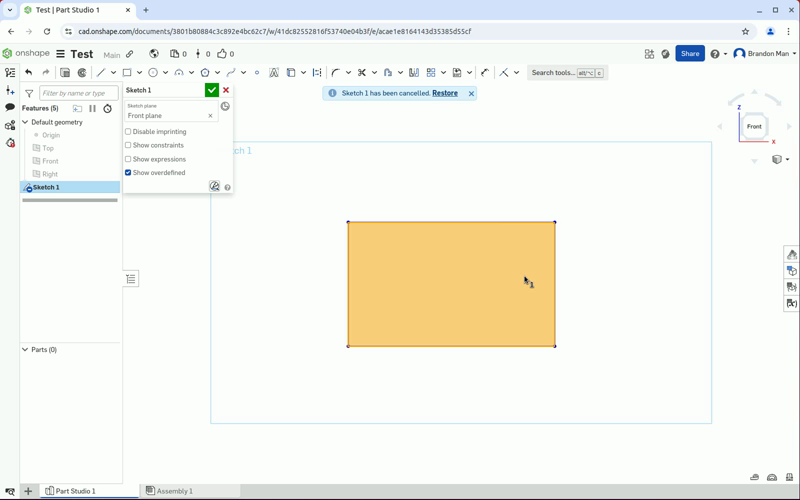
mouse_move(73, 352)
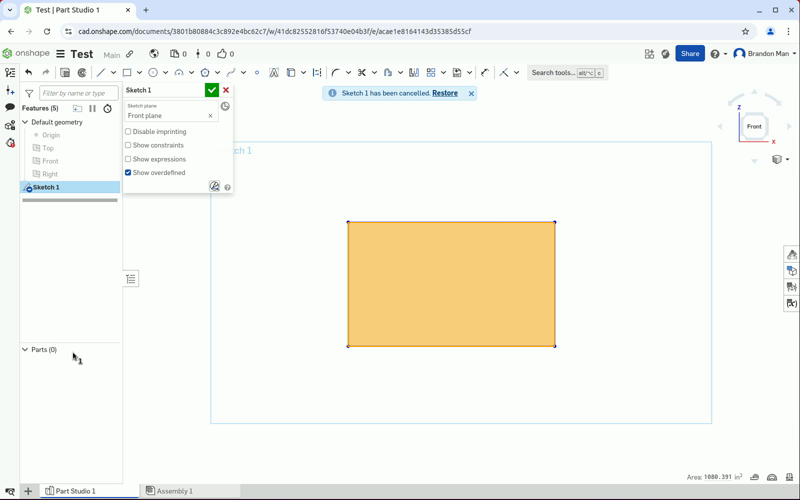
key(shift+y)
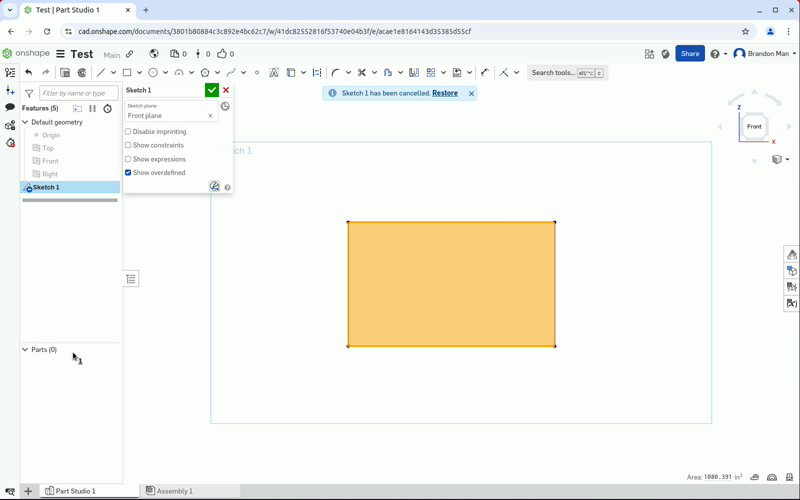
key(shift+e)
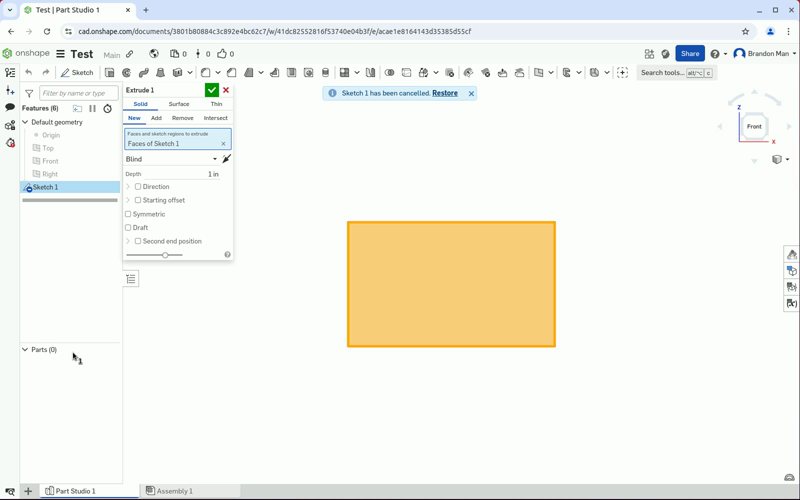
mouse_move(143, 106)
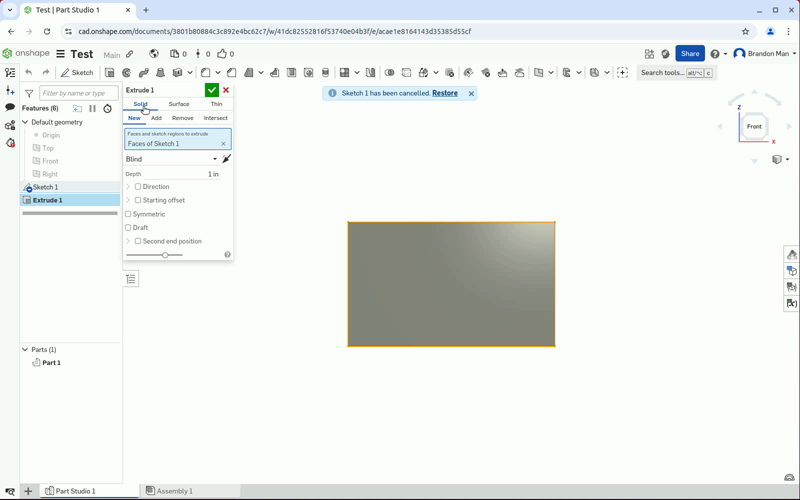
click(143, 106)
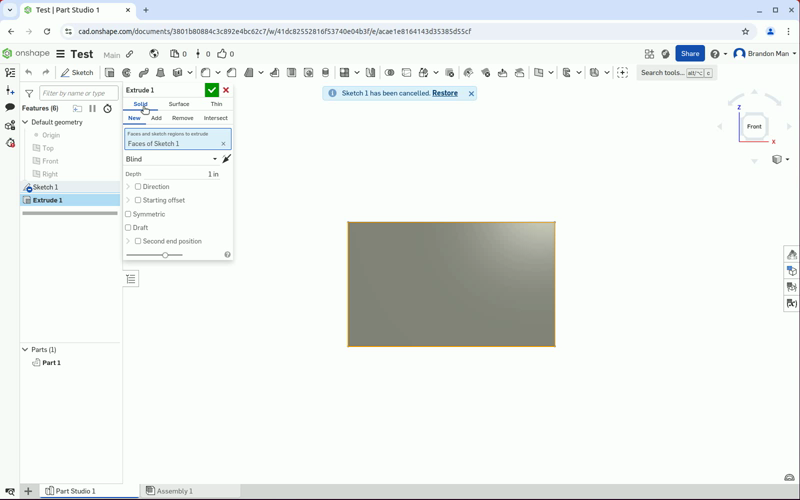
mouse_move(137, 120)
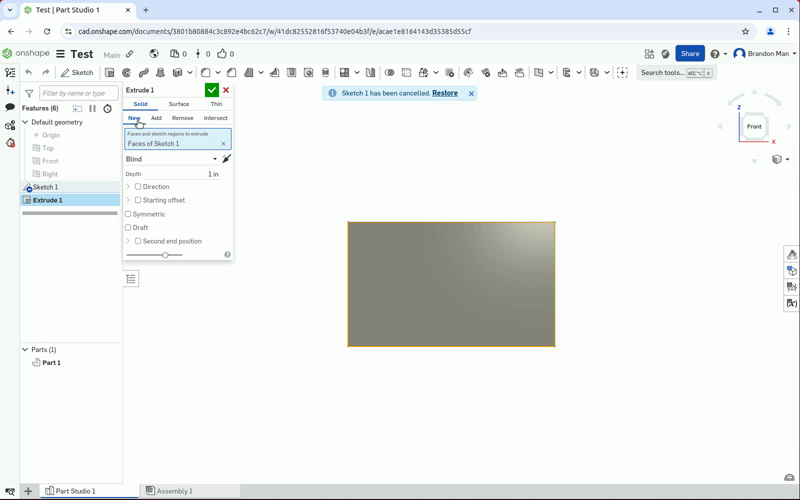
click(137, 120)
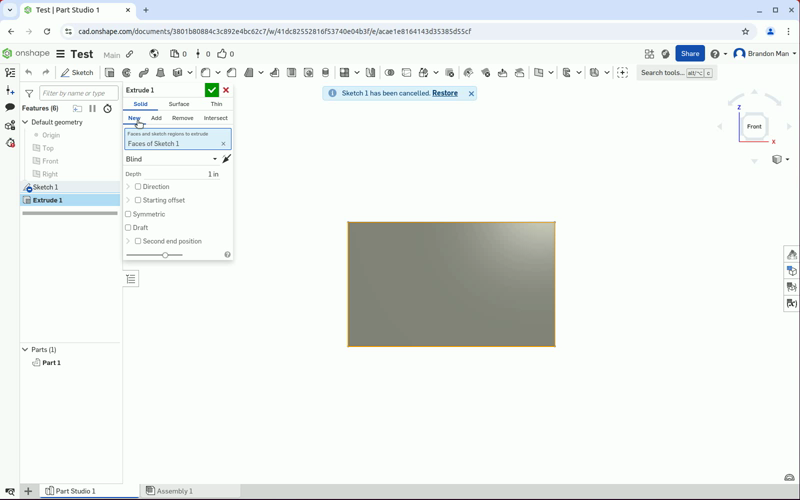
key(tab, 4)
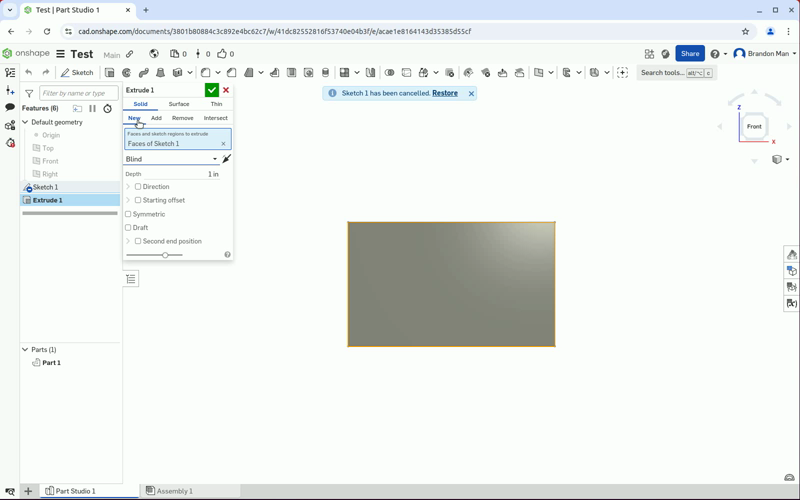
text(1.444)
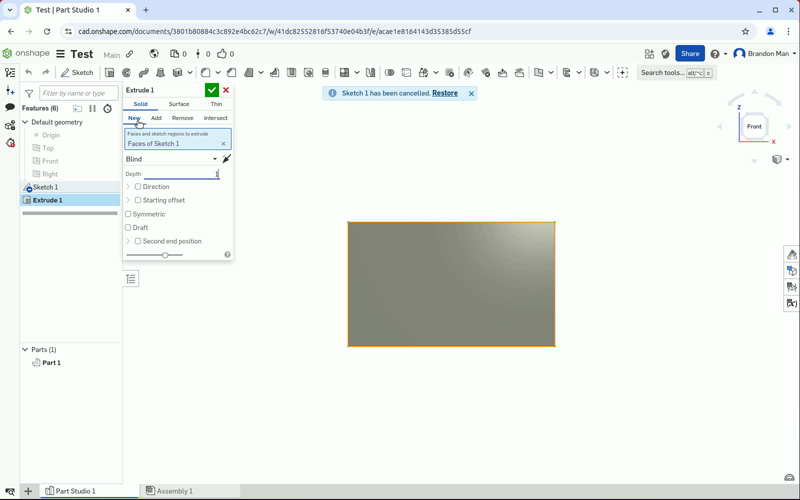
key(enter)
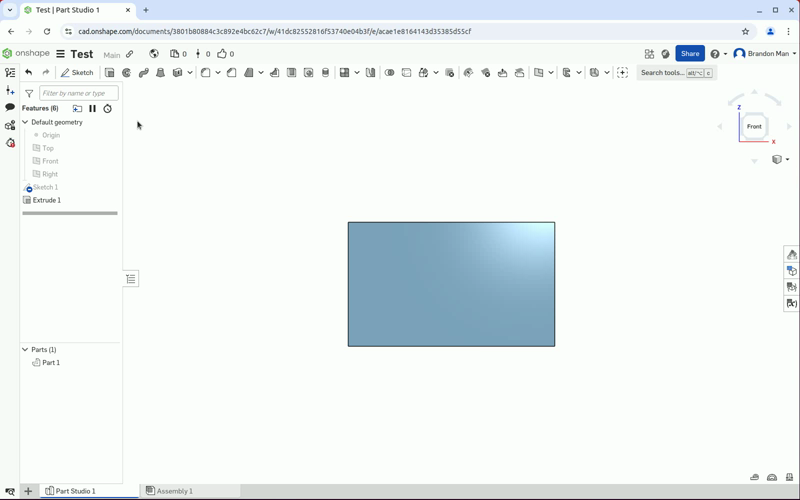
key(shift+h)
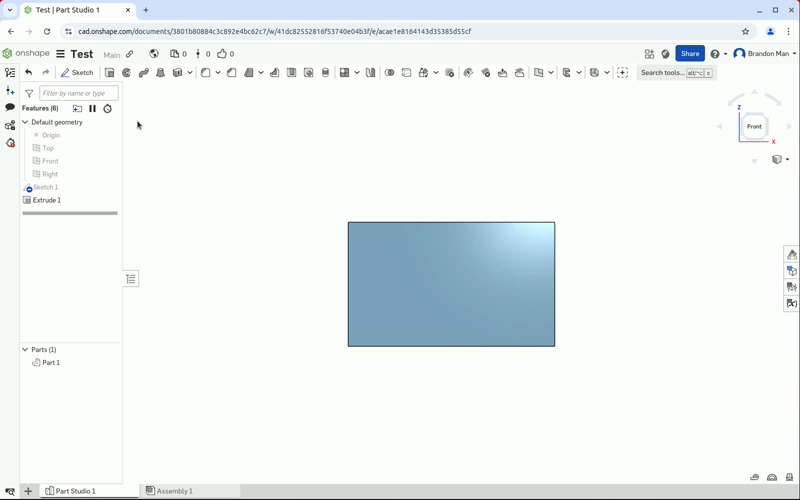
key(shift+h)
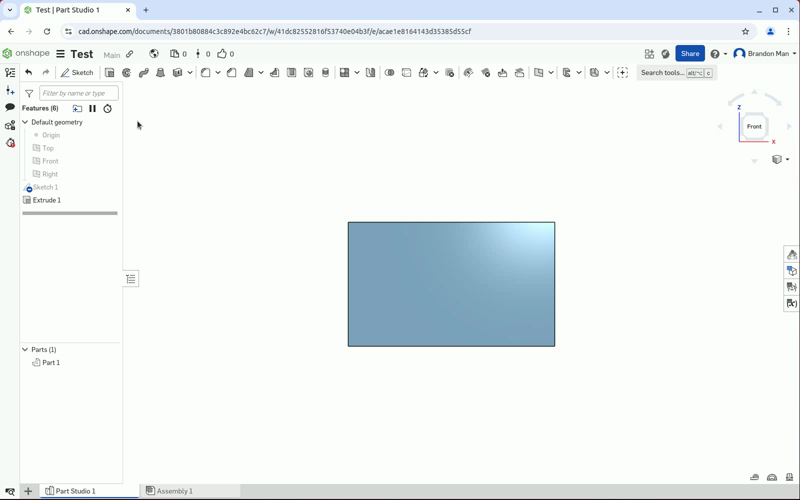
mouse_move(73, 189)
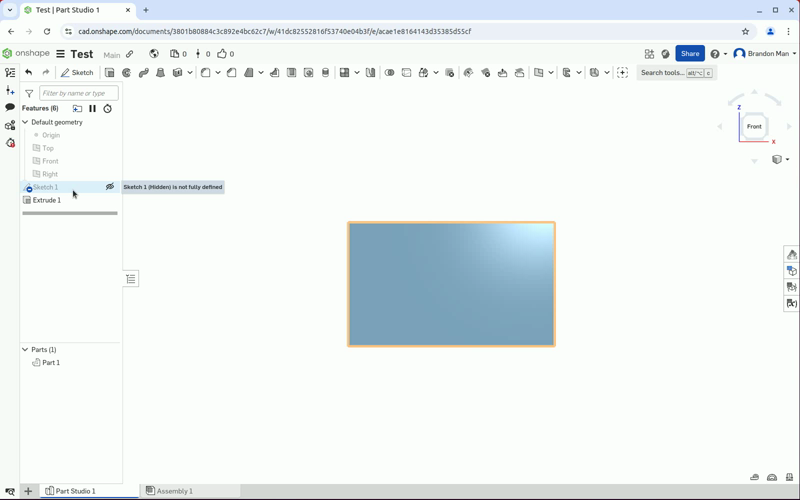
click(73, 189)
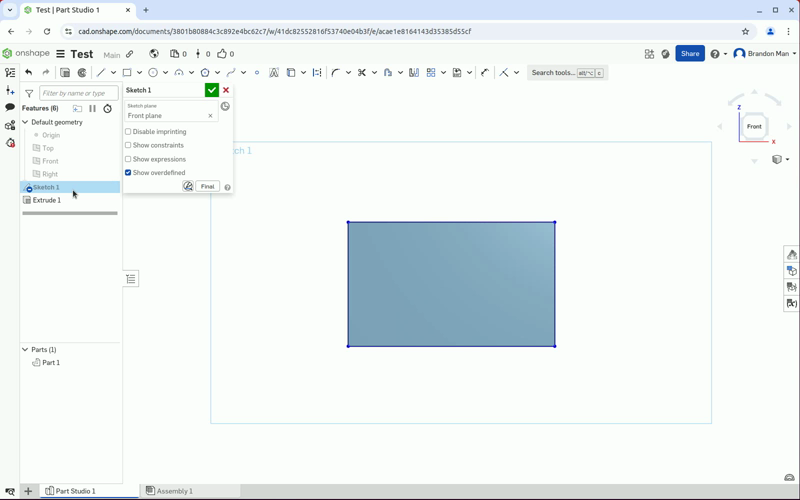
mouse_move(229, 92)
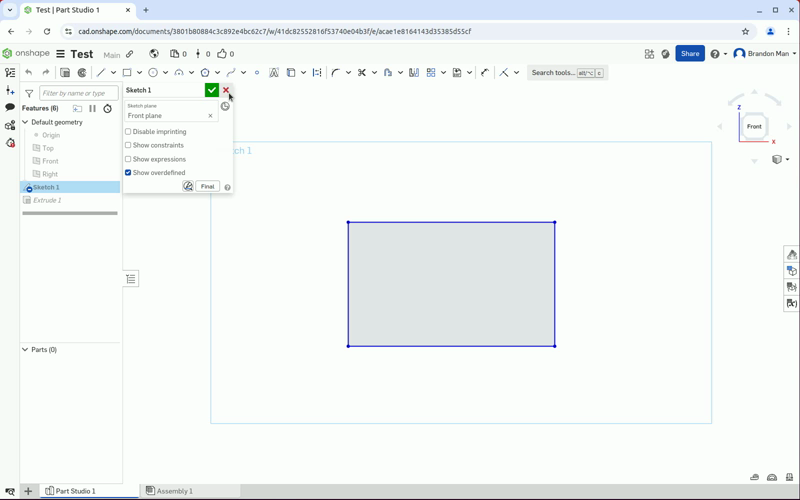
click(229, 92)
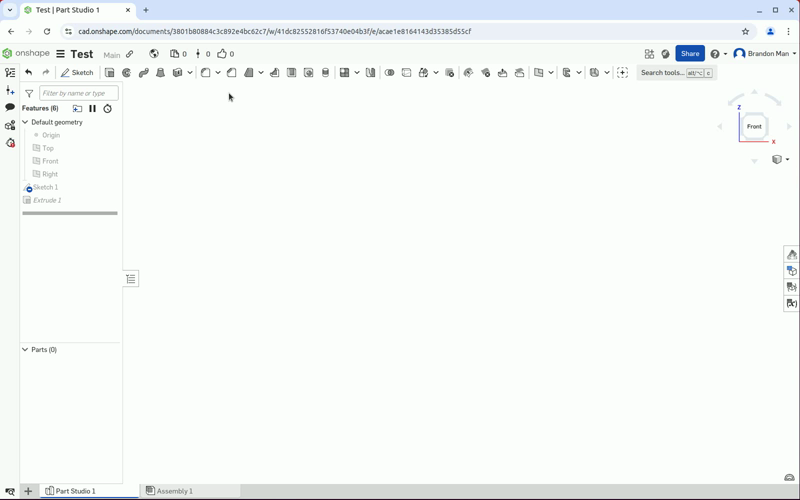
mouse_move(541, 75)
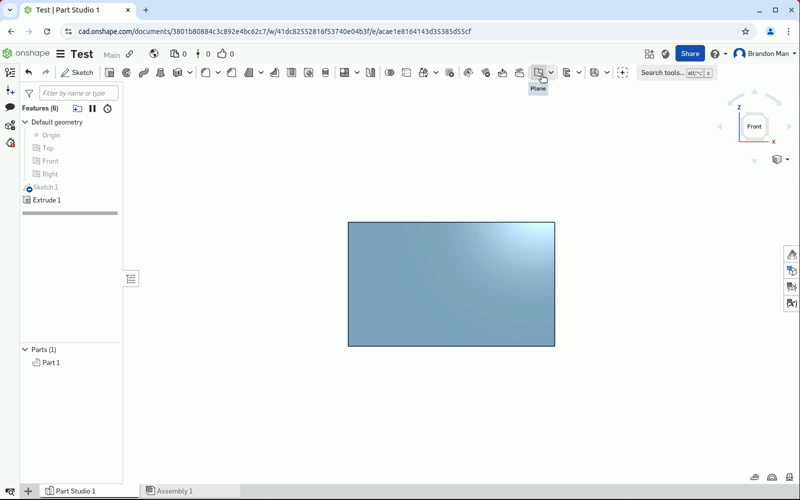
click(541, 75)
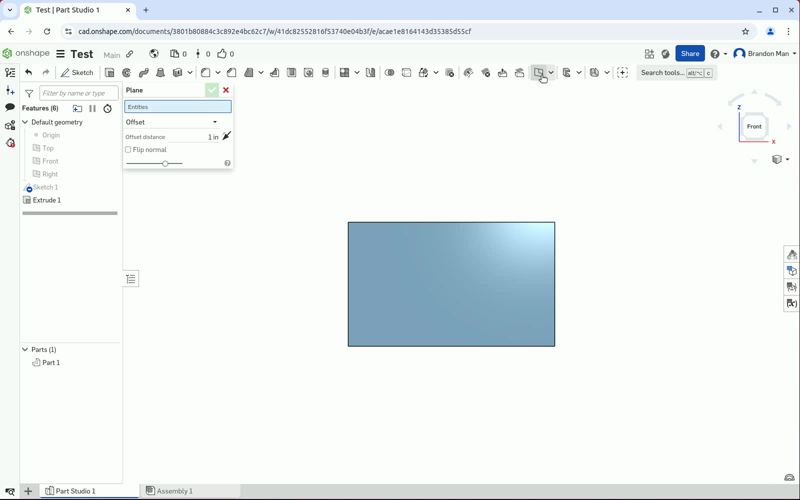
mouse_move(73, 163)
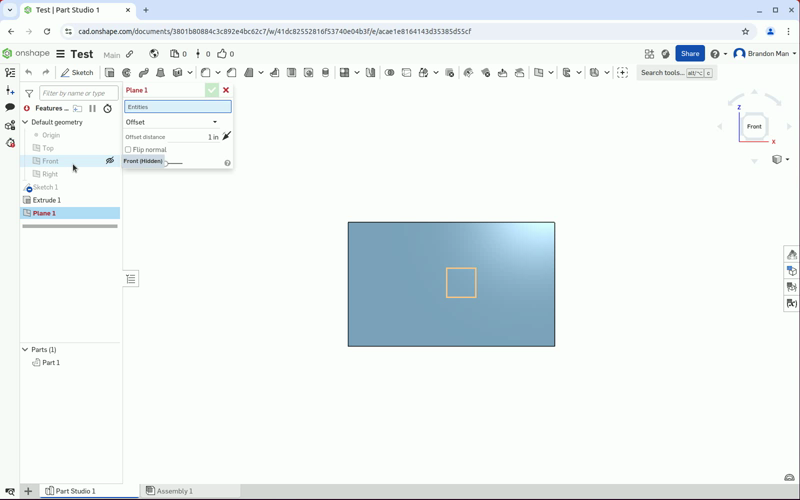
click(73, 163)
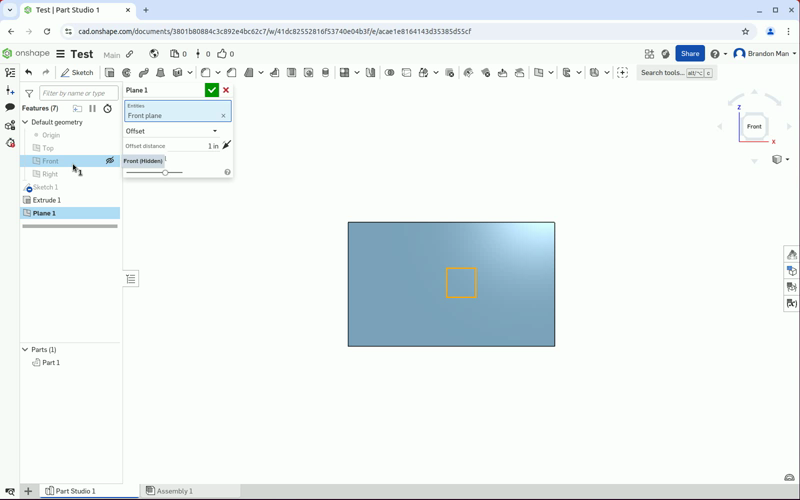
key(tab, 2)
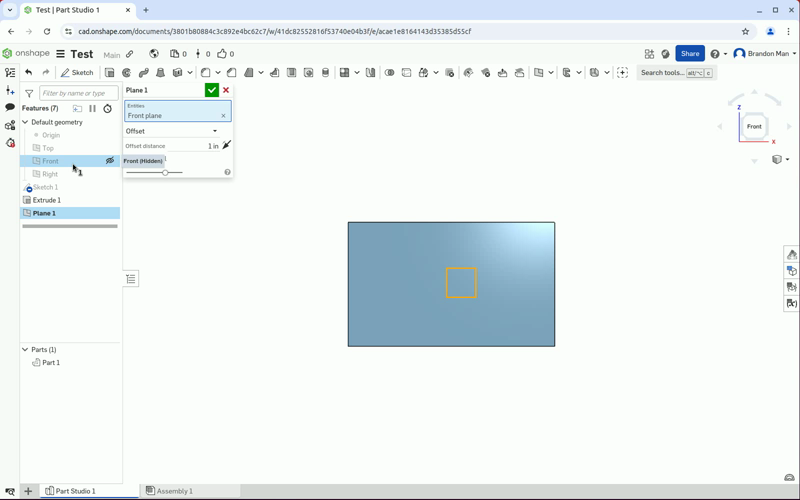
text(1.448)
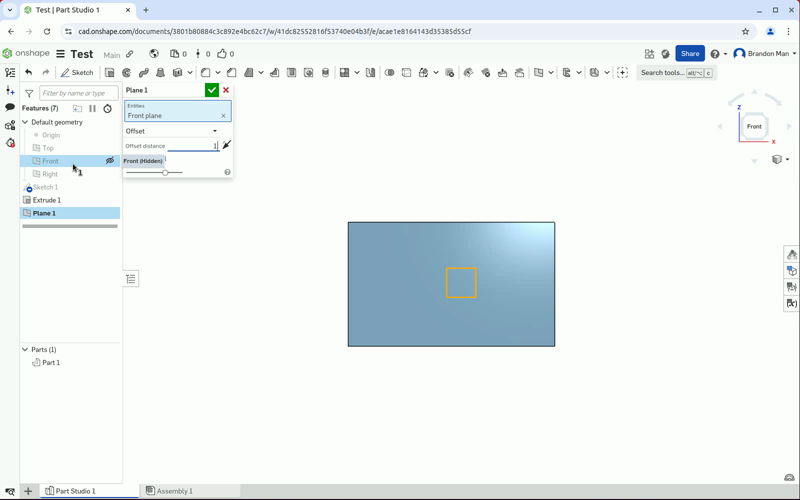
key(enter, 2)
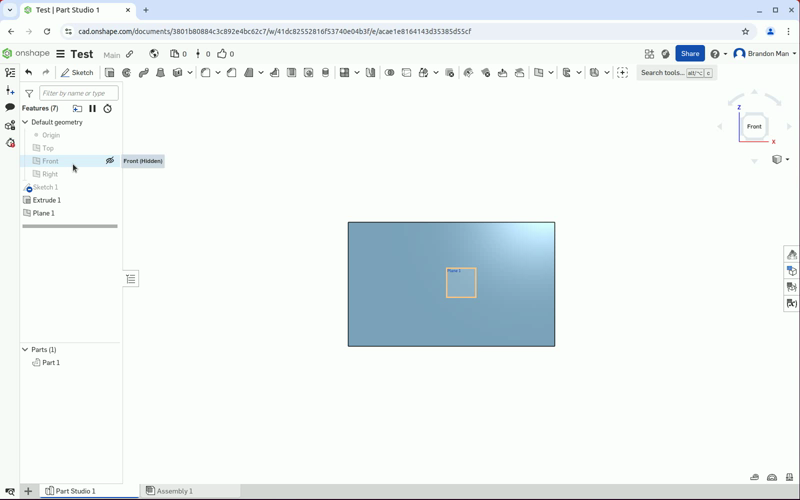
key(shift+s)
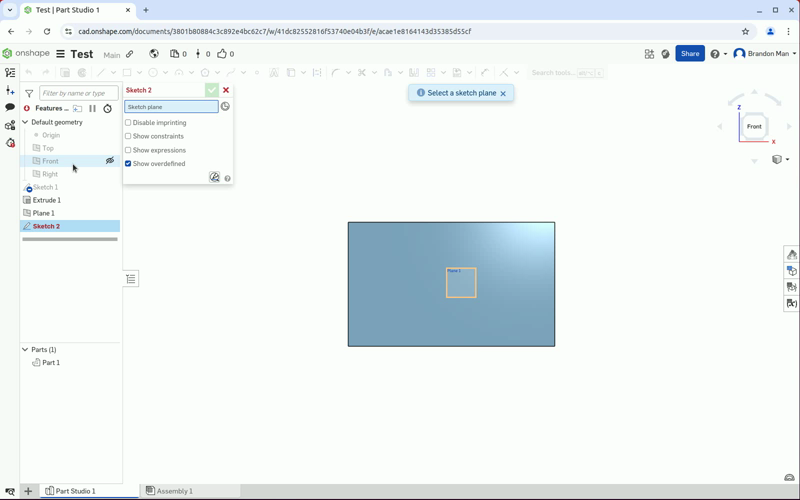
mouse_move(73, 215)
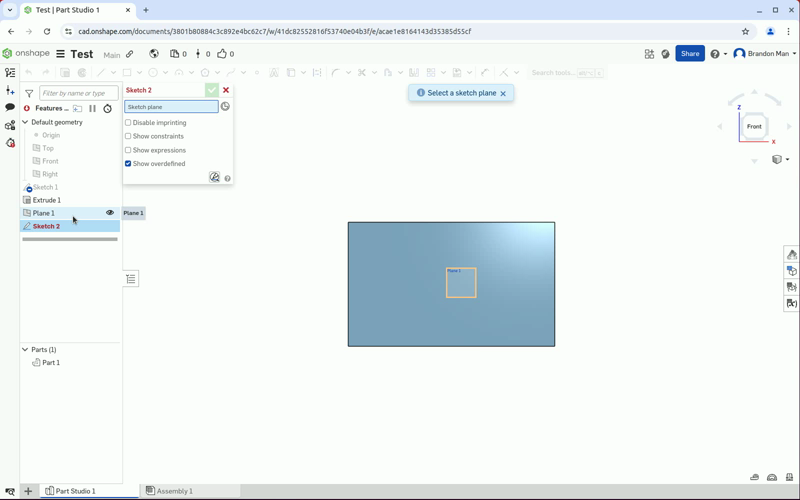
click(73, 215)
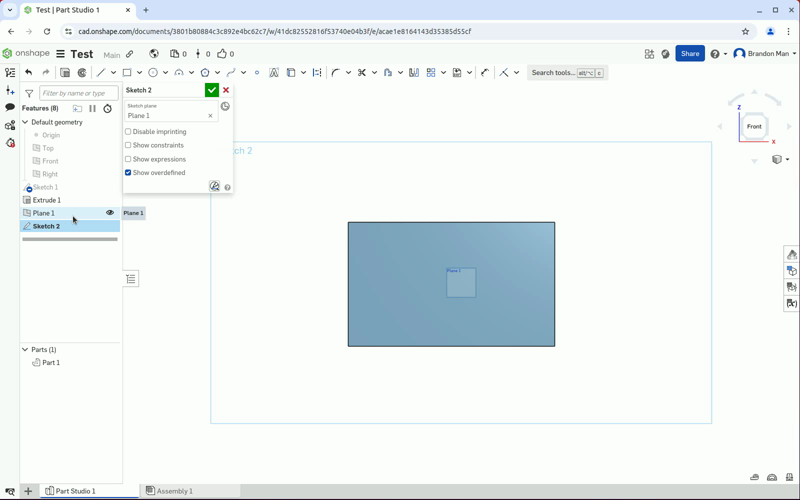
mouse_move(73, 352)
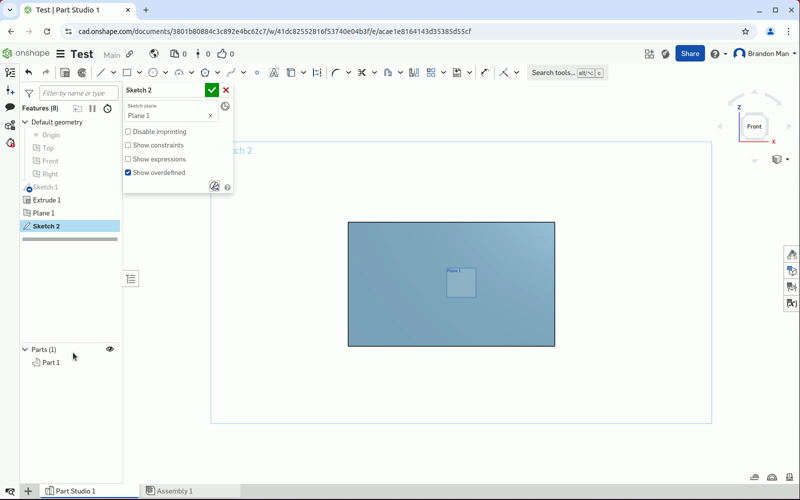
key(y)
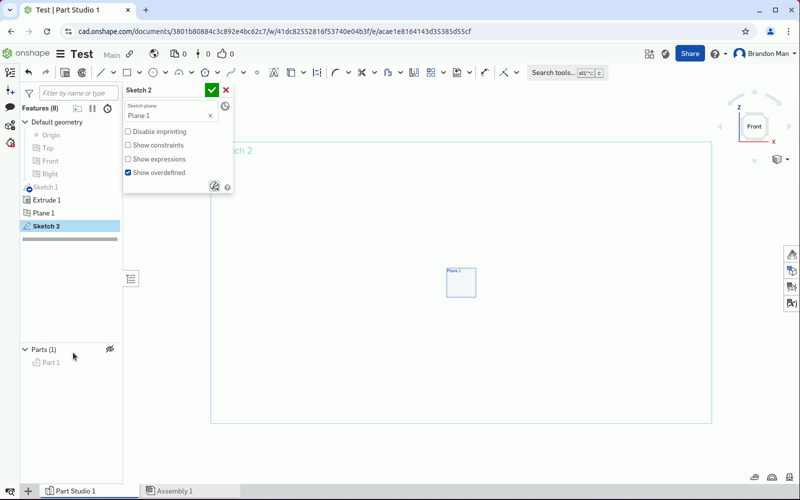
key(l)
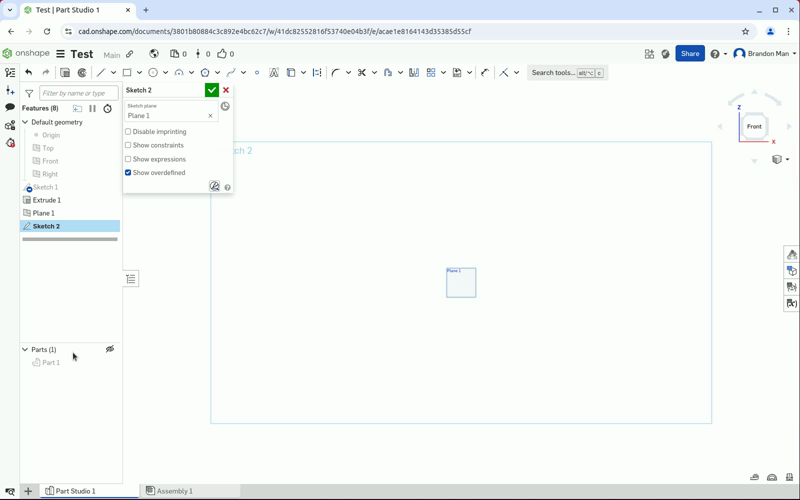
key_down(shift)
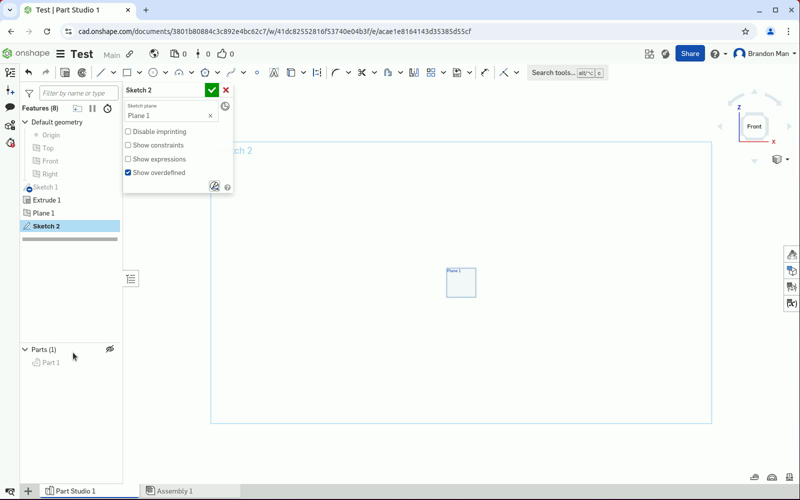
mouse_move(355, 340)
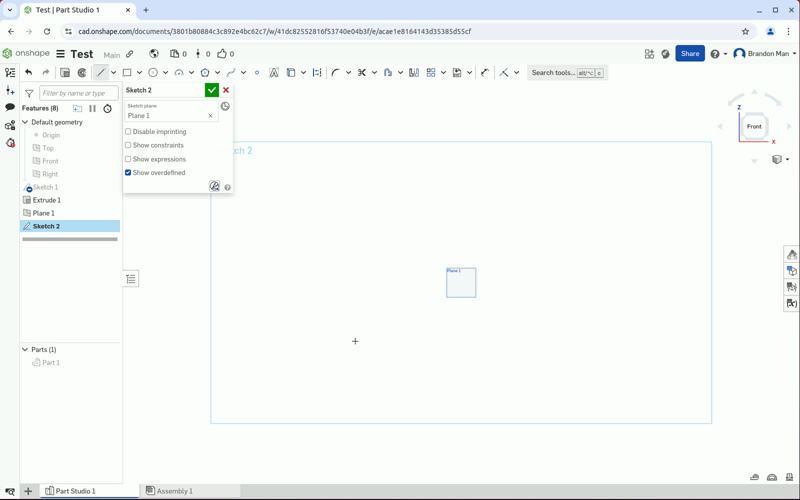
click(355, 340)
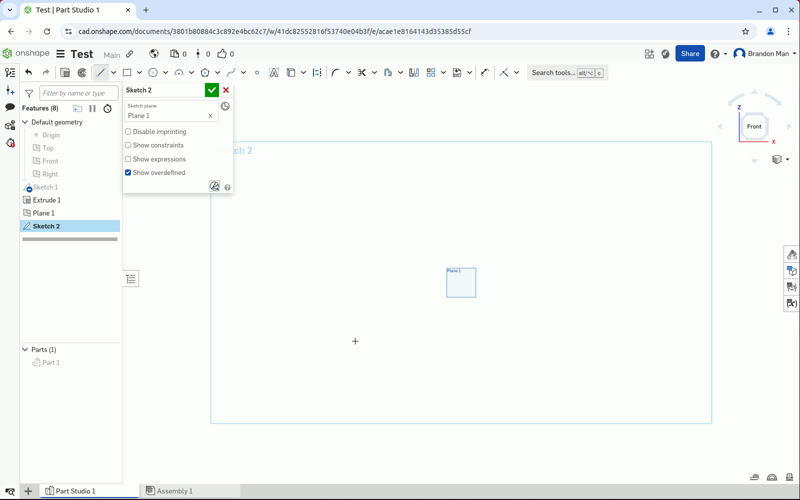
key_up(shift)
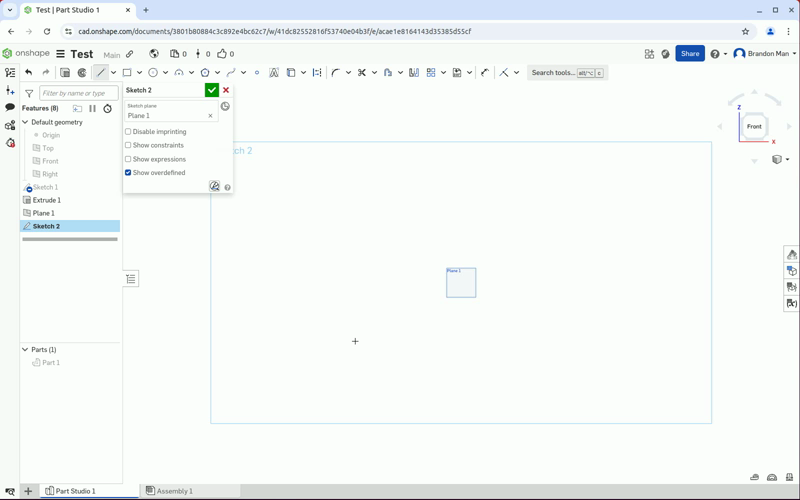
key_down(shift)
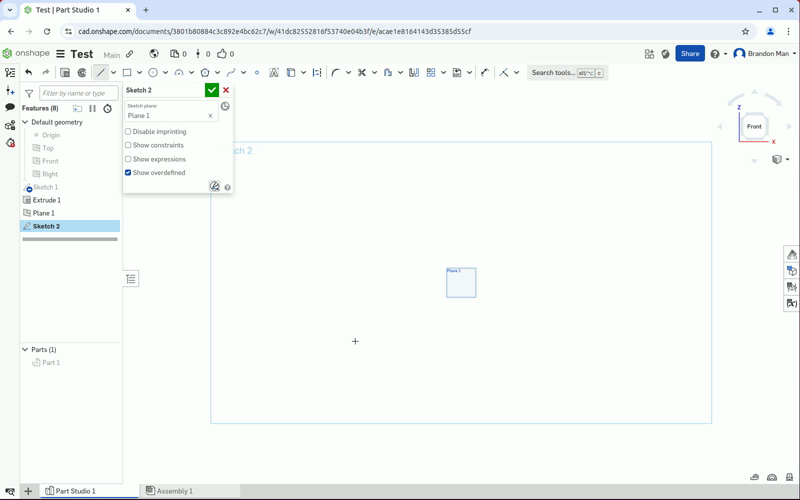
mouse_move(549, 340)
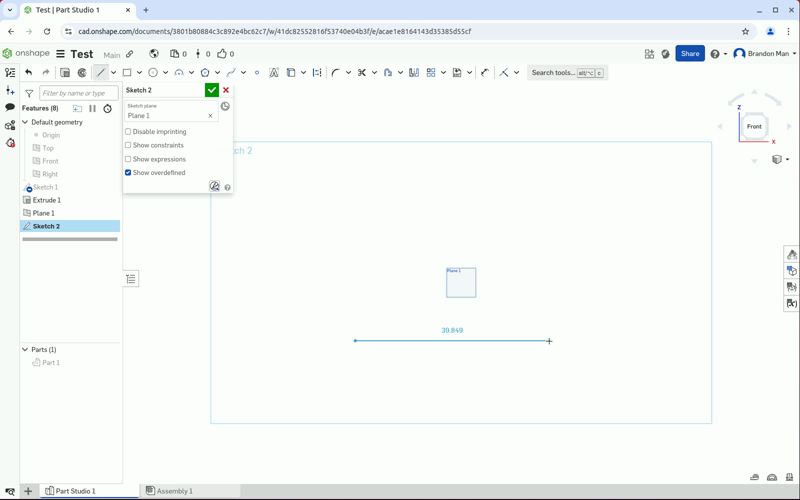
click(549, 340)
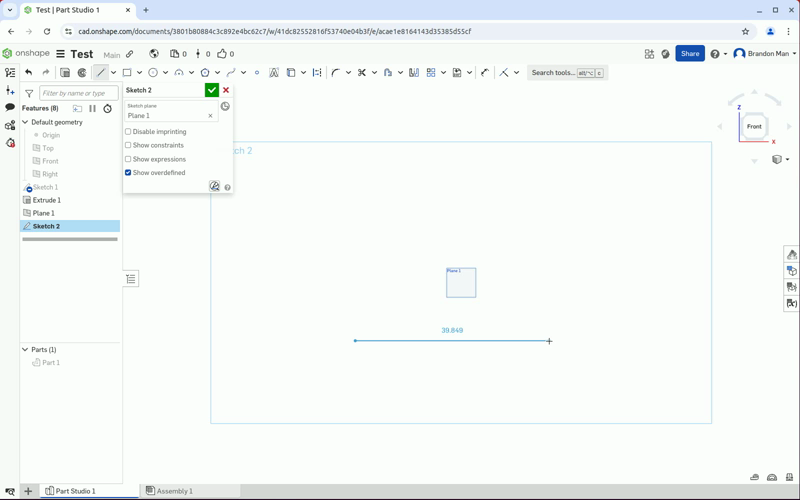
key_up(shift)
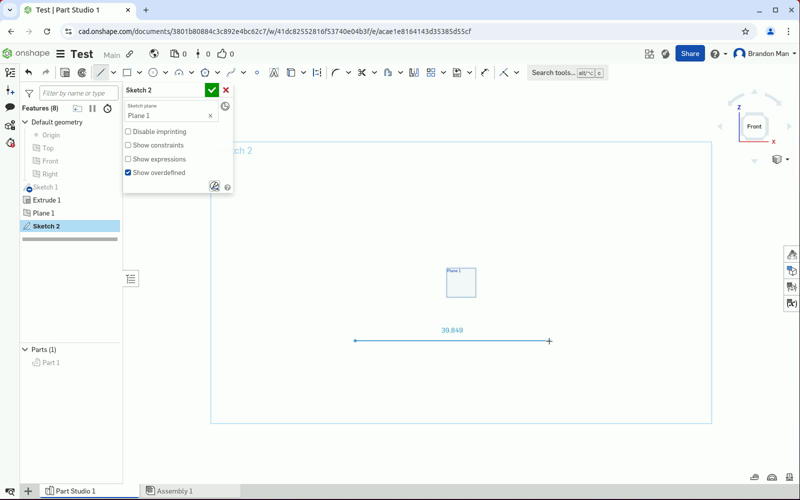
key_down(shift)
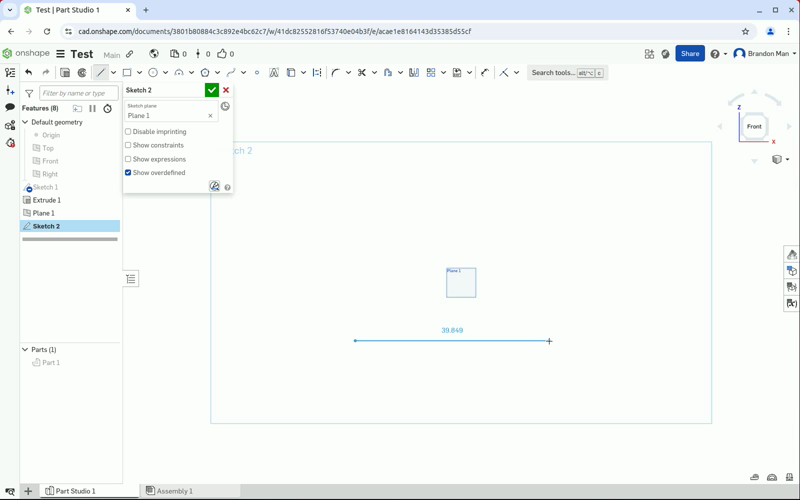
mouse_move(549, 228)
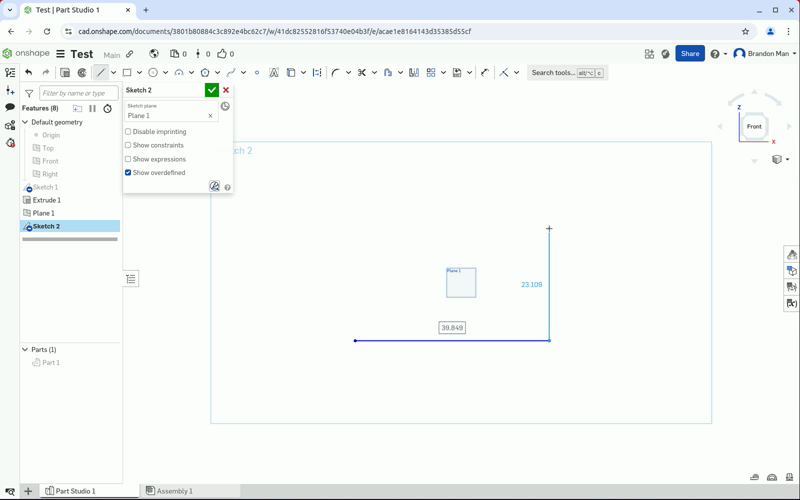
click(549, 228)
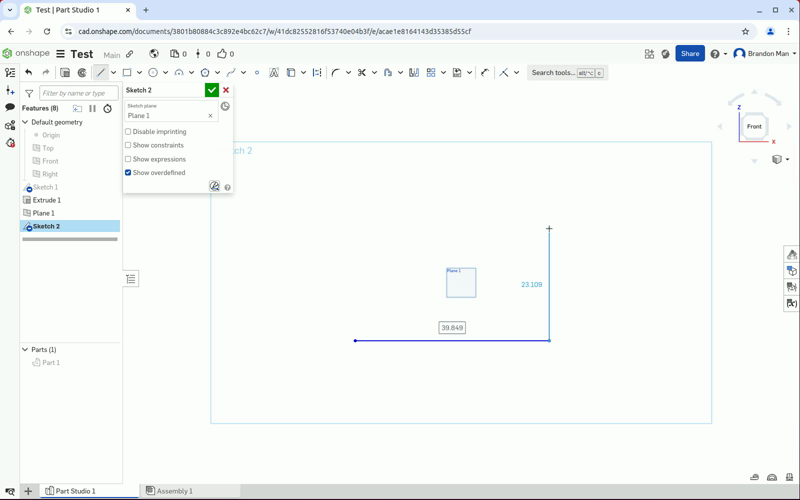
key_up(shift)
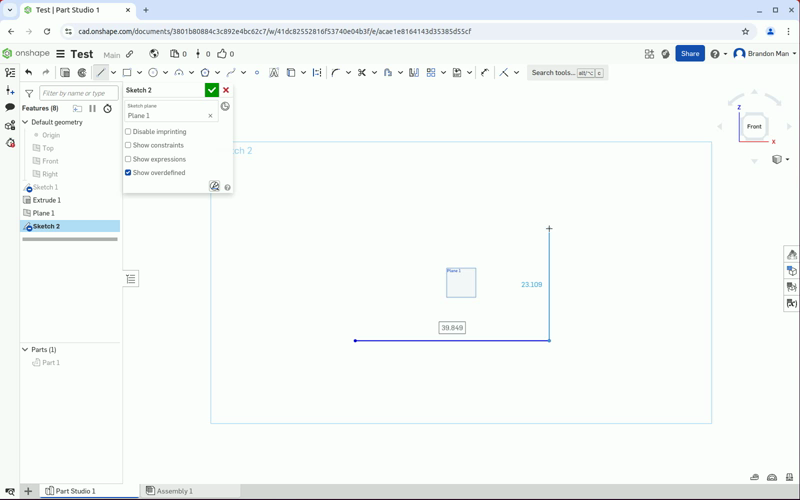
key_down(shift)
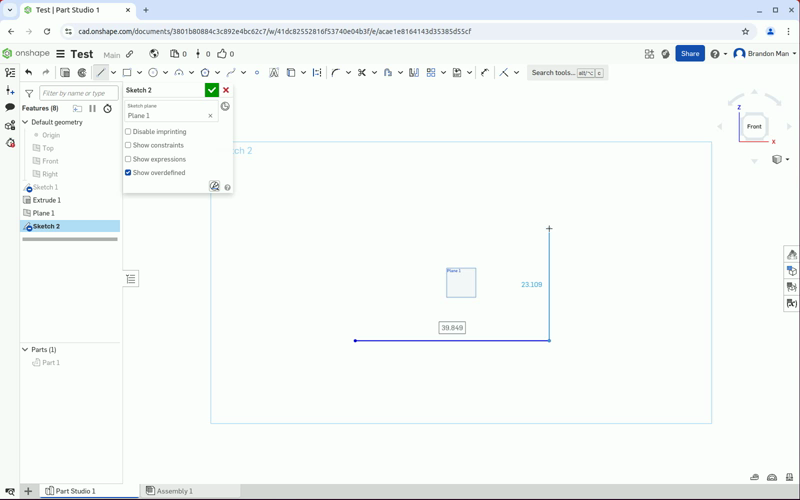
mouse_move(355, 228)
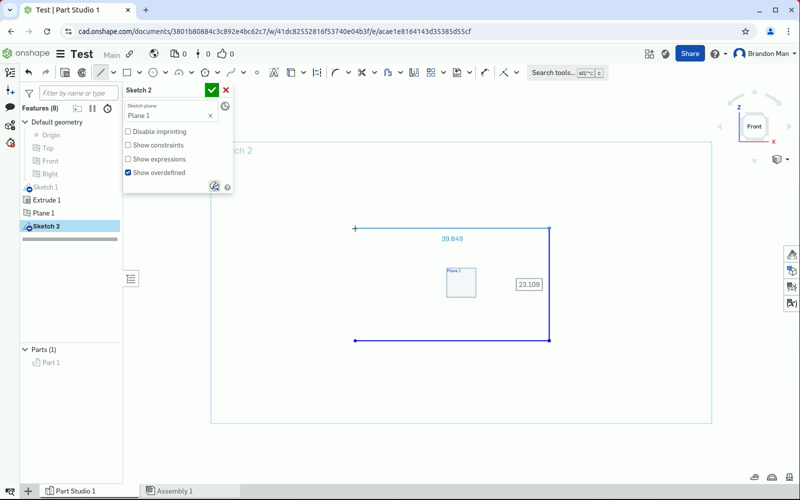
click(355, 228)
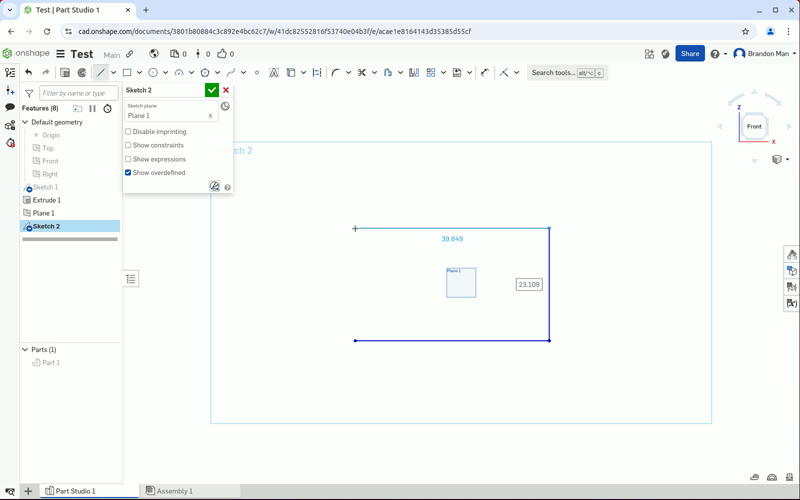
key_up(shift)
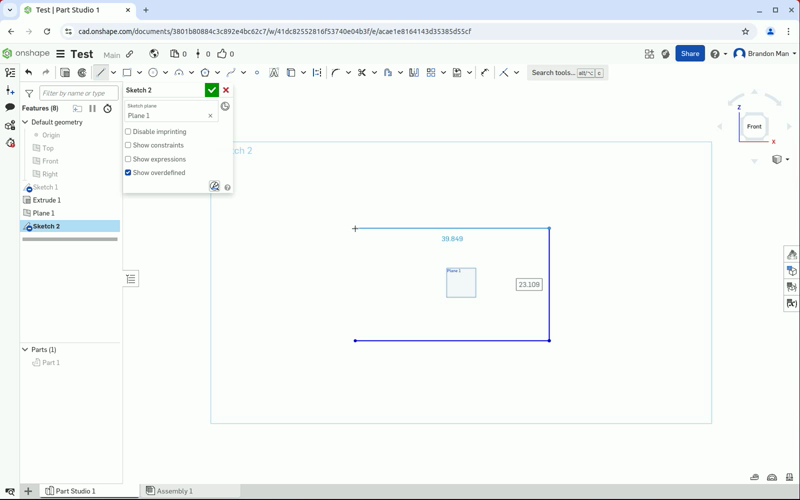
key_down(shift)
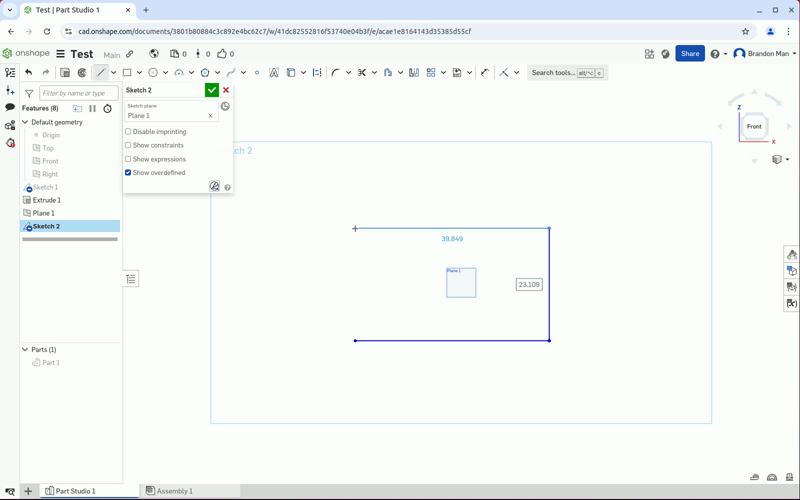
mouse_move(355, 340)
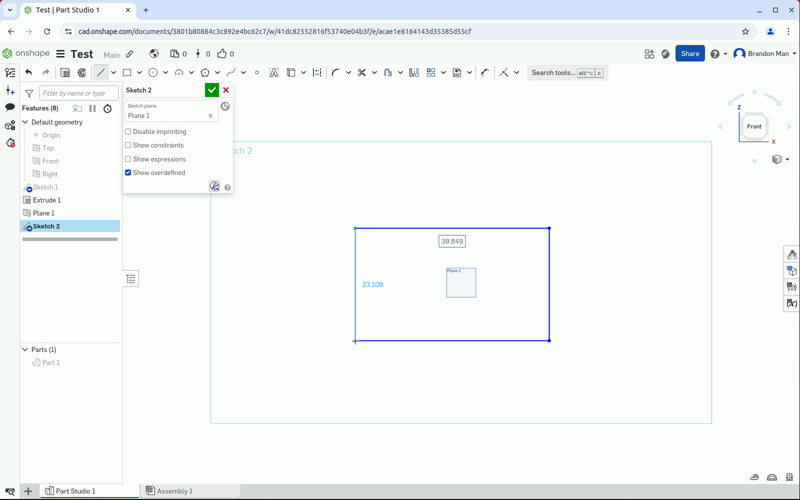
key_up(shift)
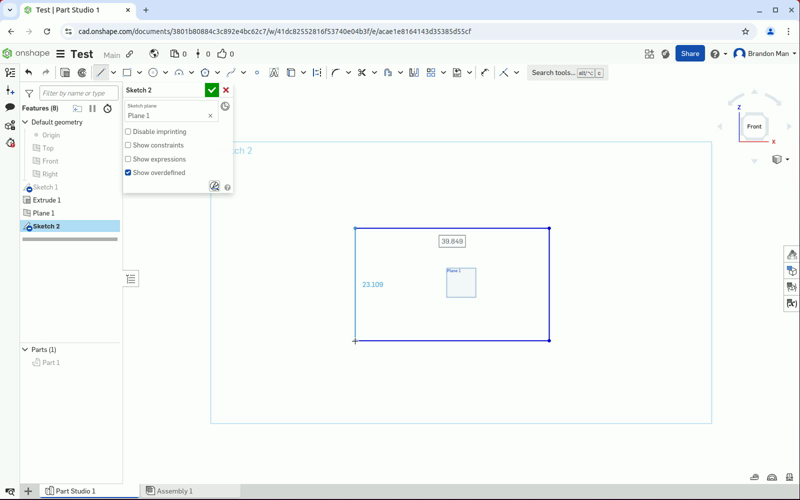
click(355, 340)
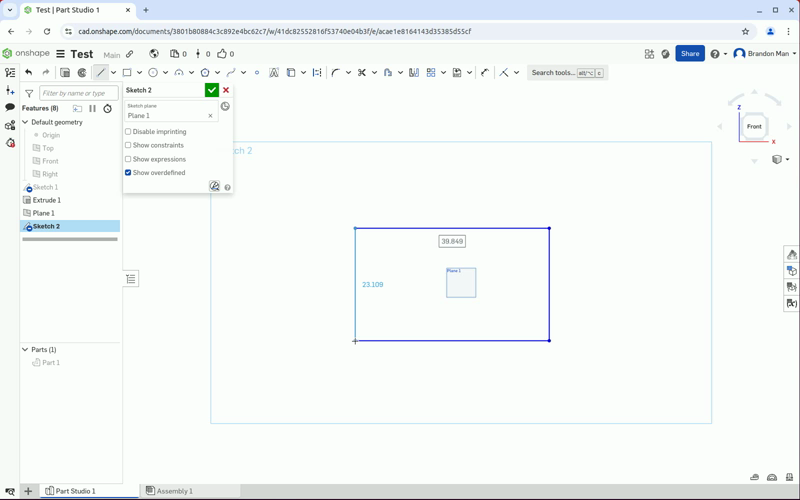
key(esc)
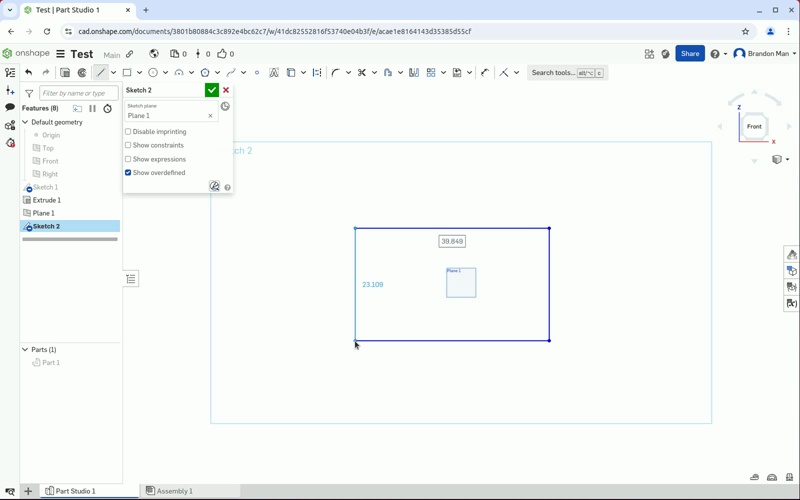
mouse_move(534, 279)
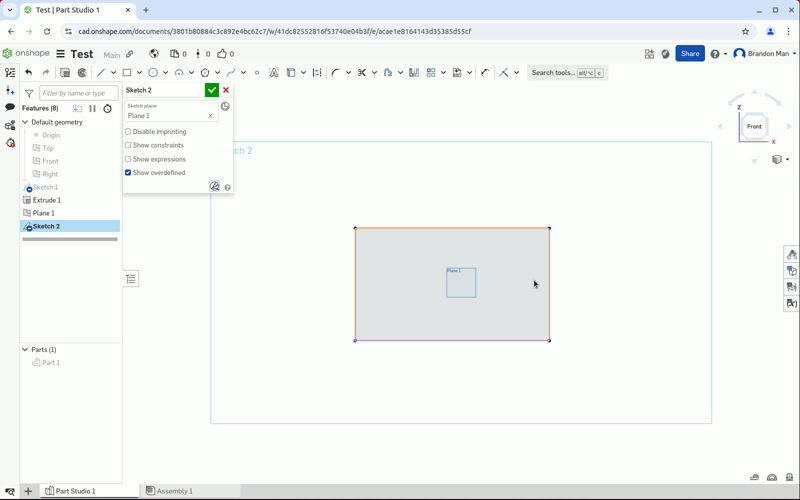
click(534, 279)
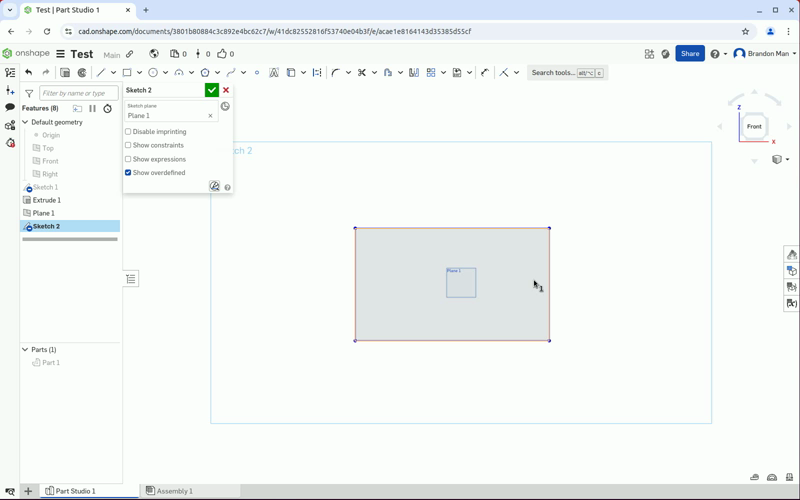
mouse_move(73, 352)
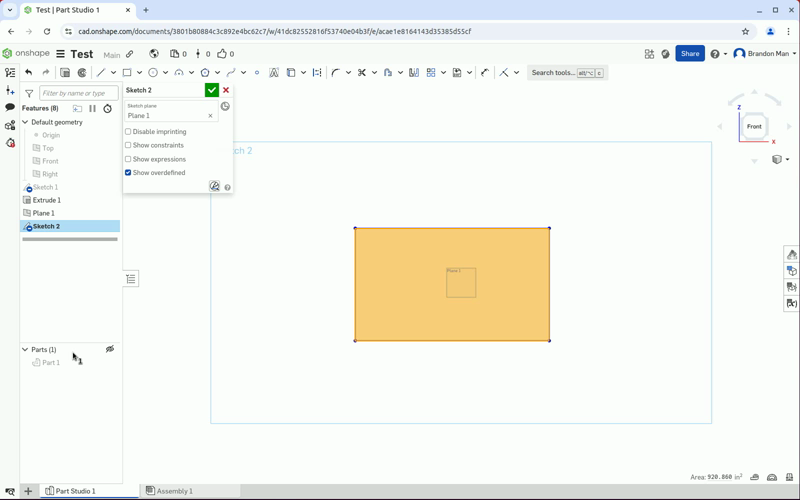
key(shift+y)
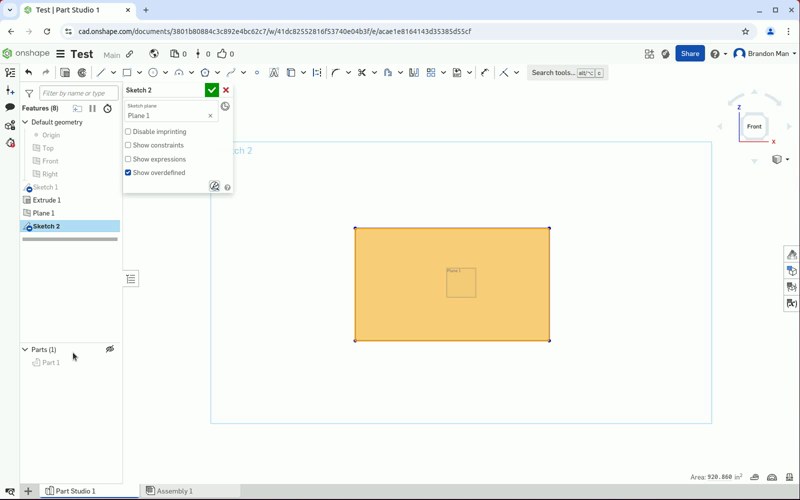
key(shift+e)
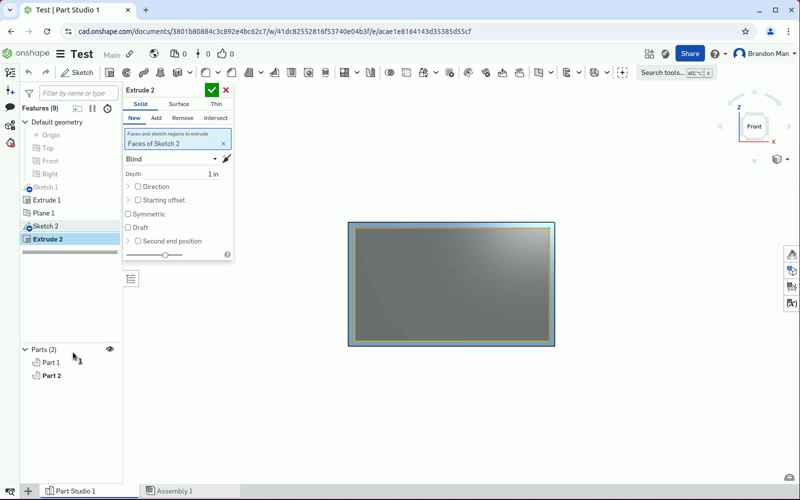
mouse_move(143, 106)
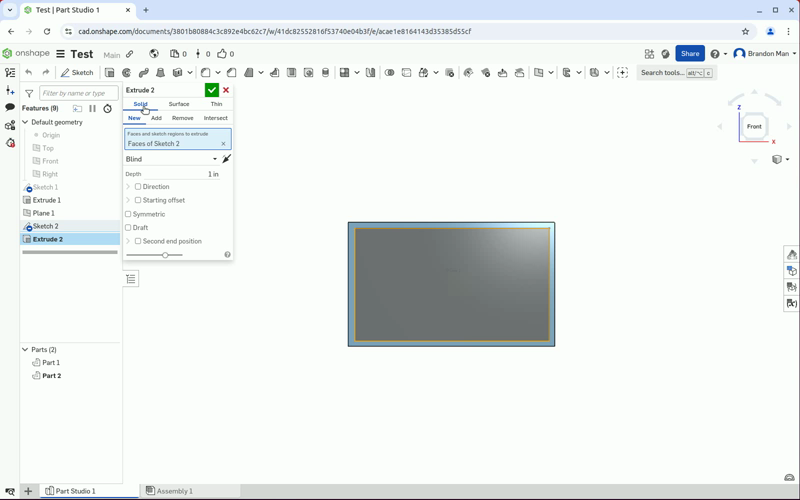
click(143, 106)
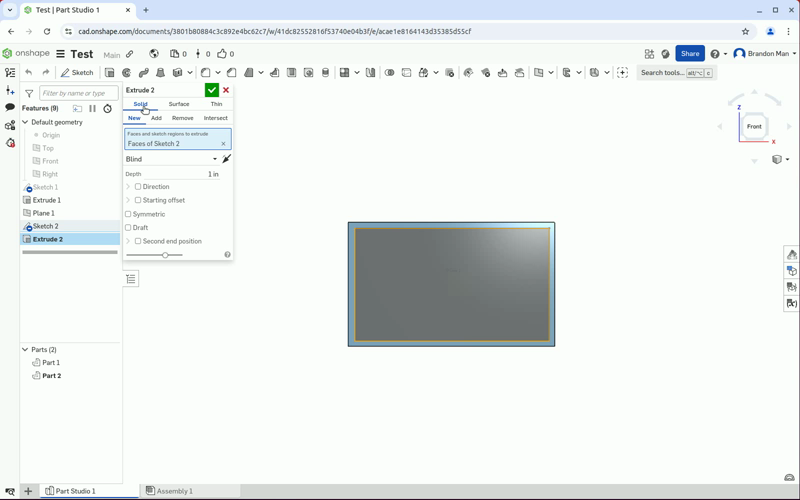
mouse_move(186, 120)
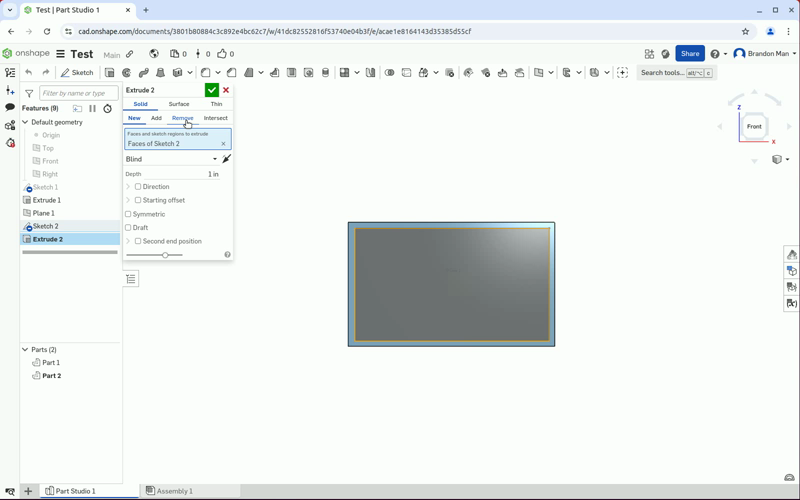
click(186, 120)
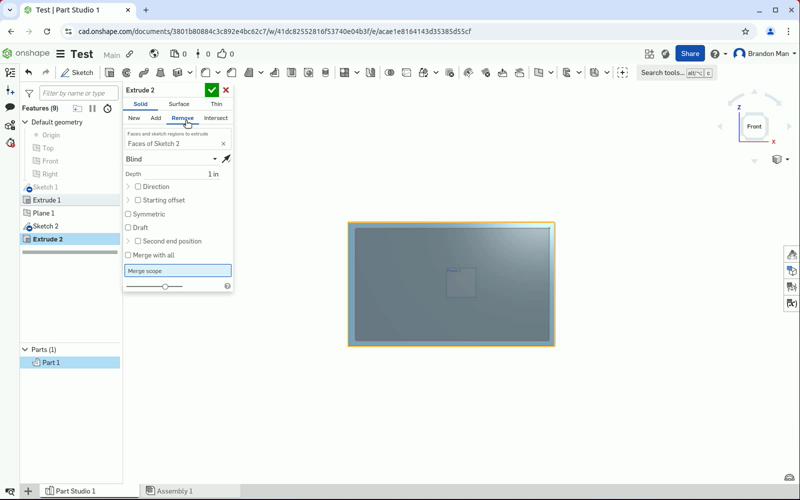
key(tab, 4)
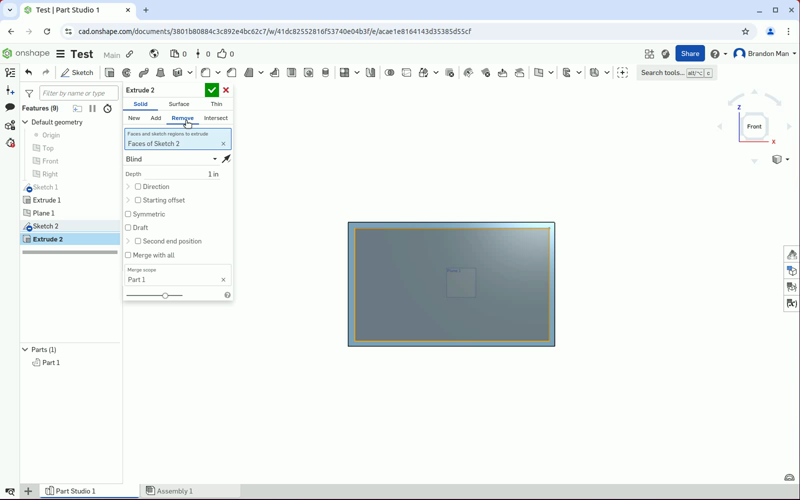
text(0.722)
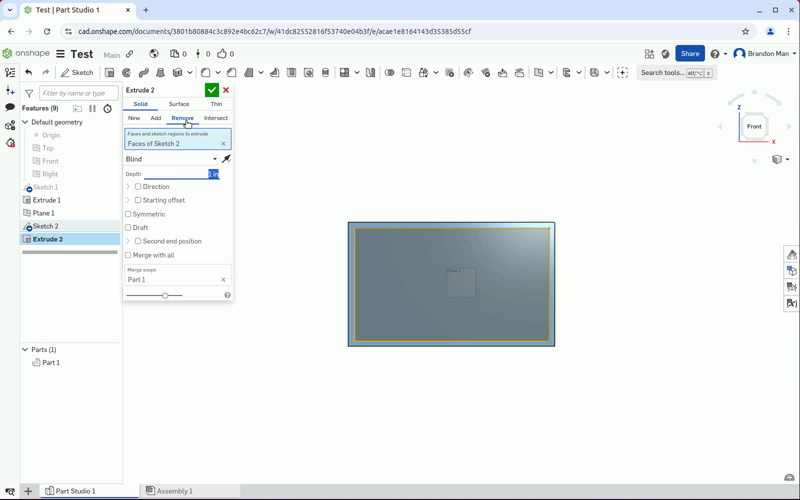
key(tab, 6)
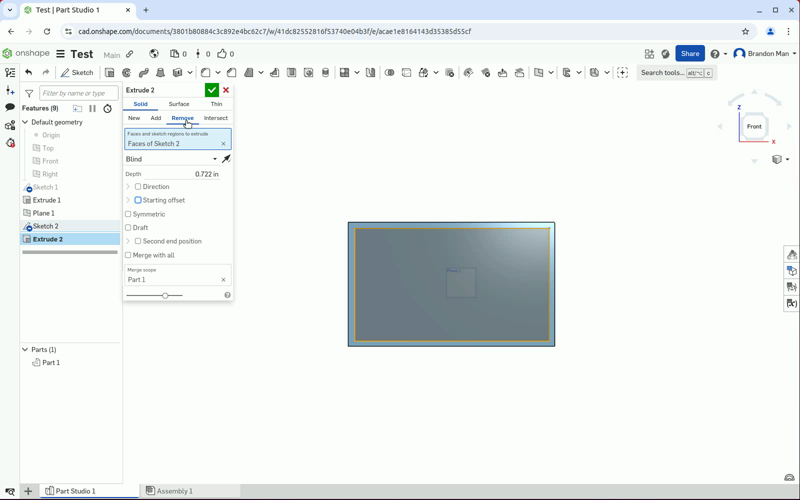
key(space)
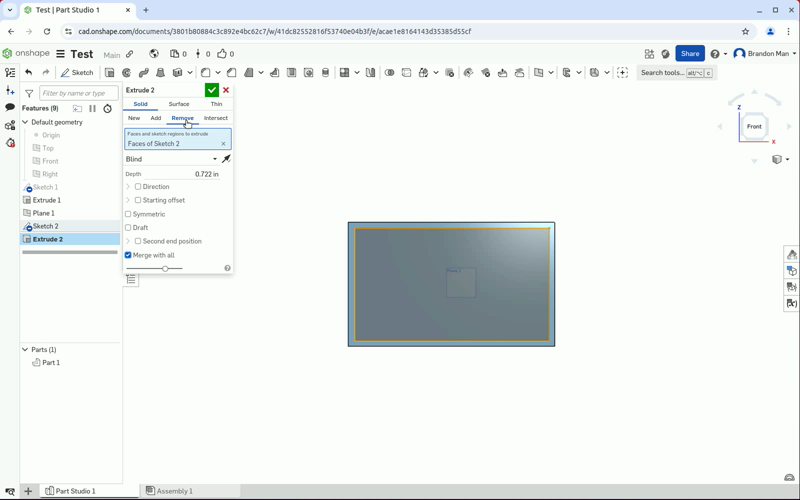
key(enter)
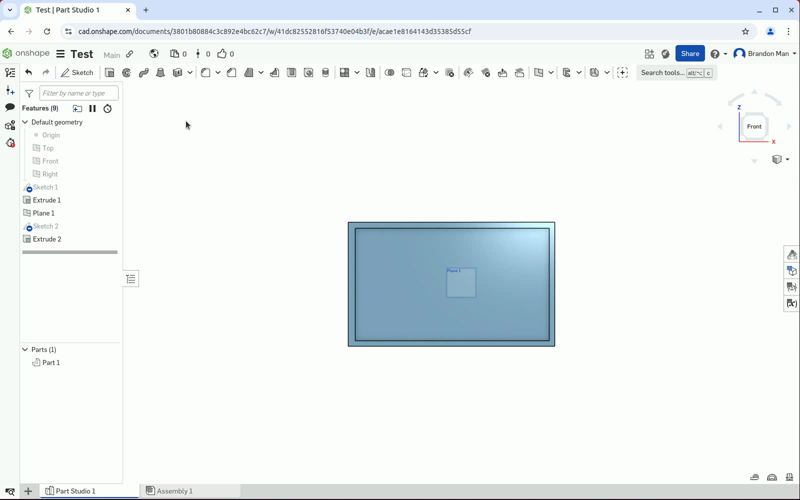
key(shift+h)
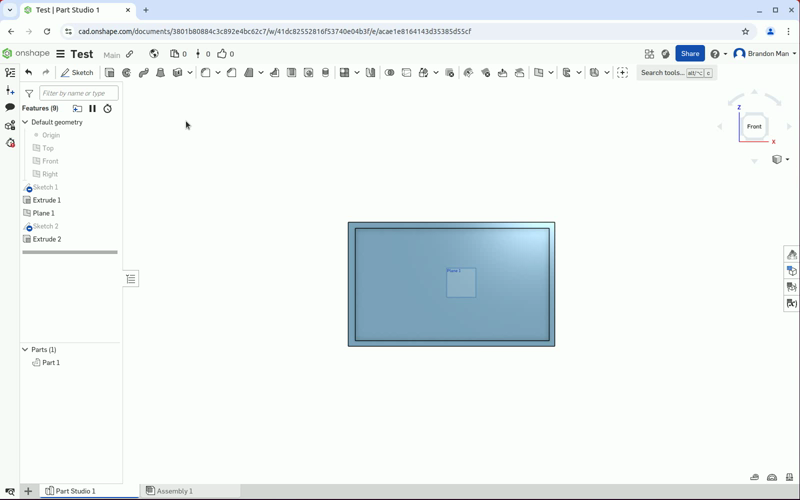
key(shift+h)
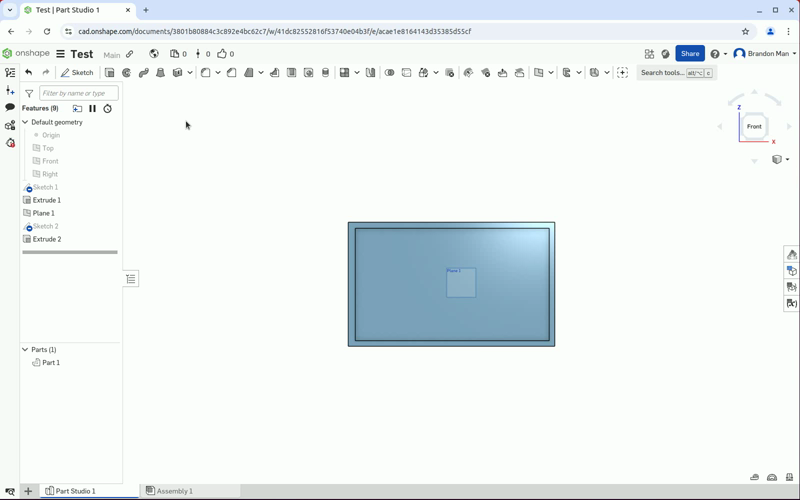
key(shift+7)
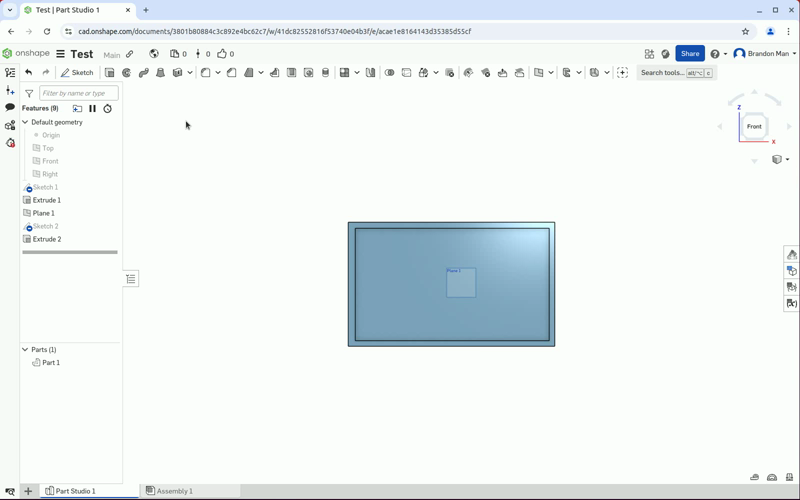
key(left, 2)
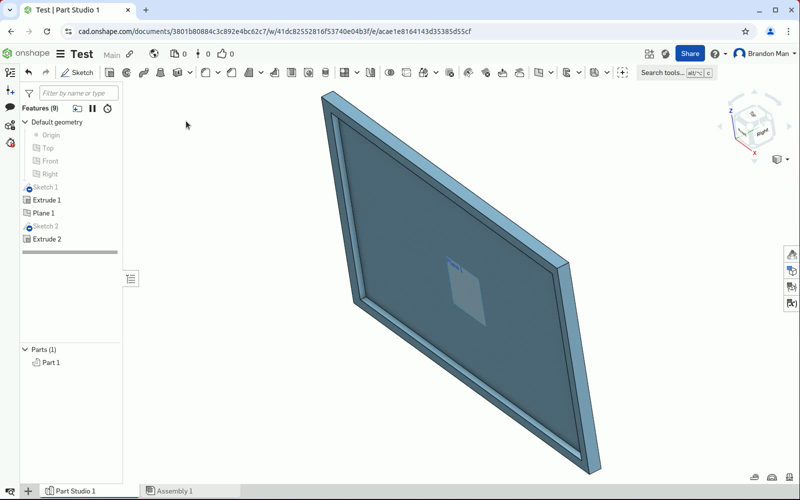
key(down, 2)
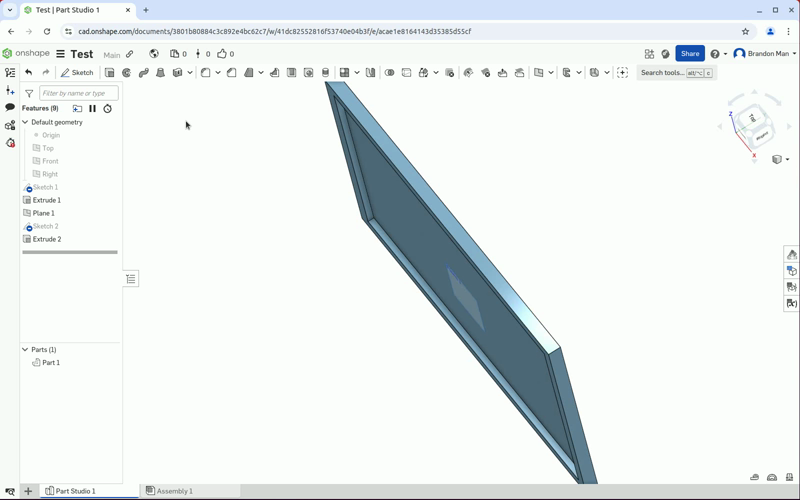
key(up, 2)
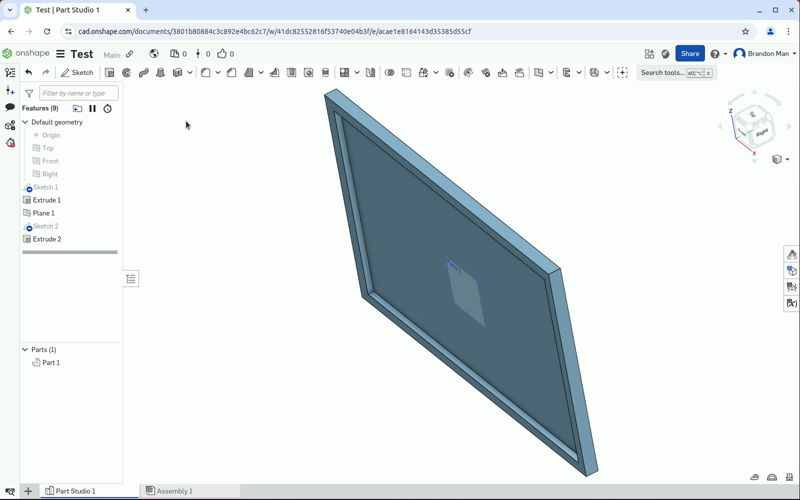
key(right, 2)
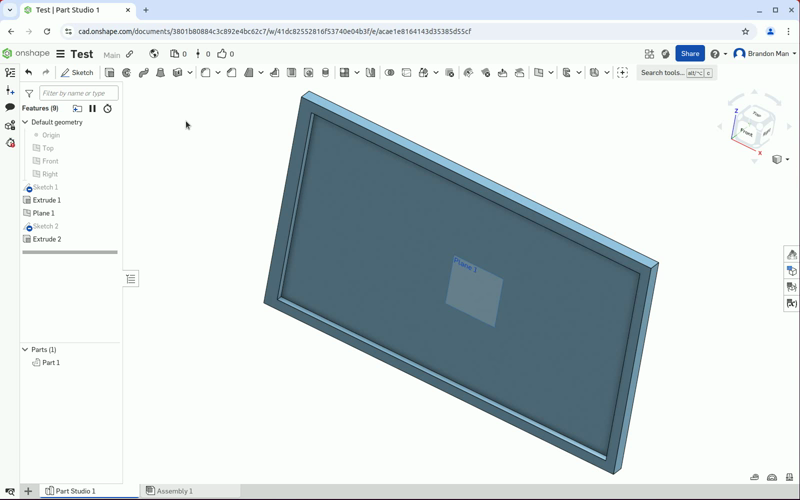
mouse_move(73, 189)
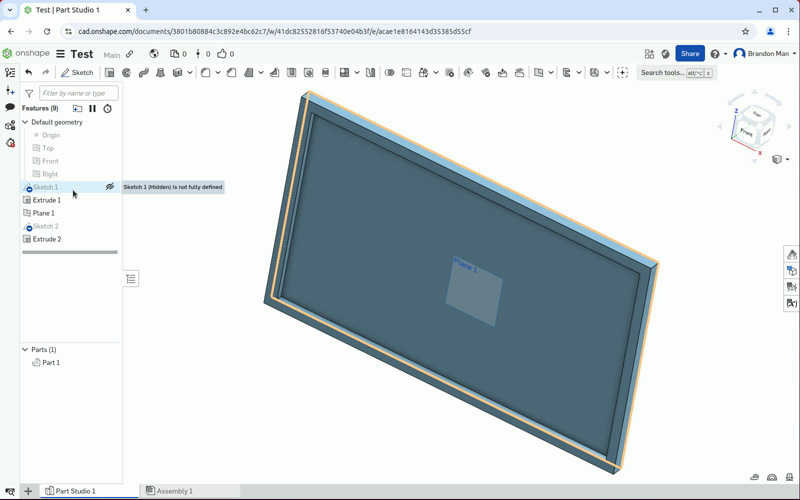
click(73, 189)